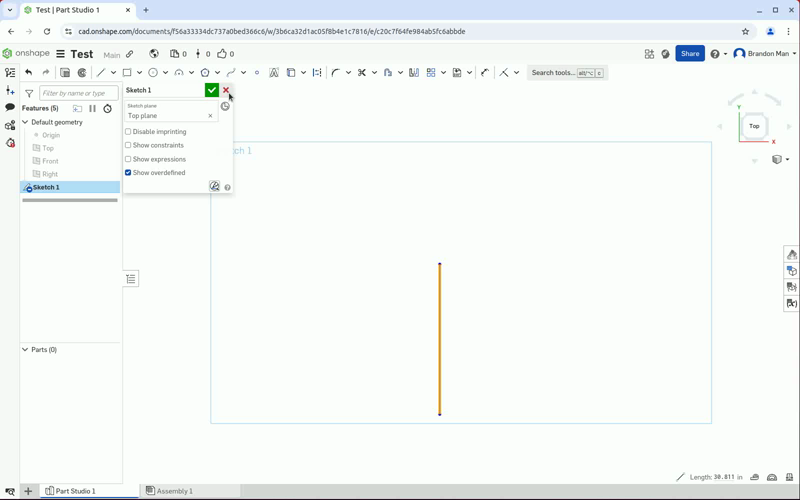
key(shift+h)
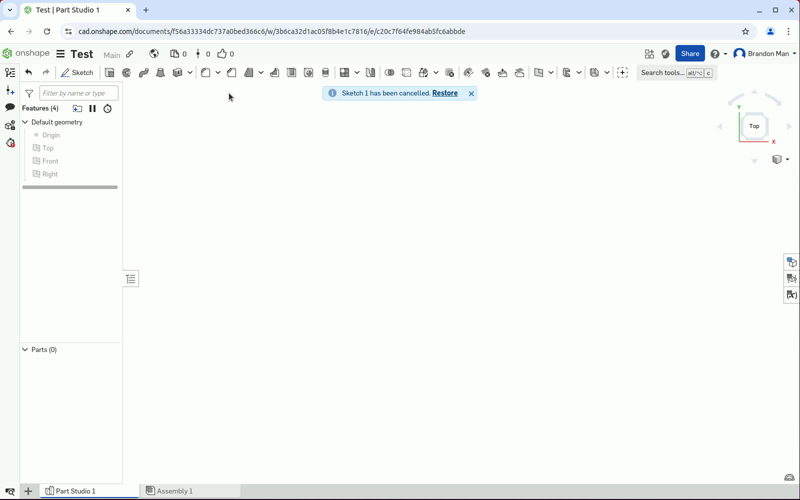
mouse_move(73, 352)
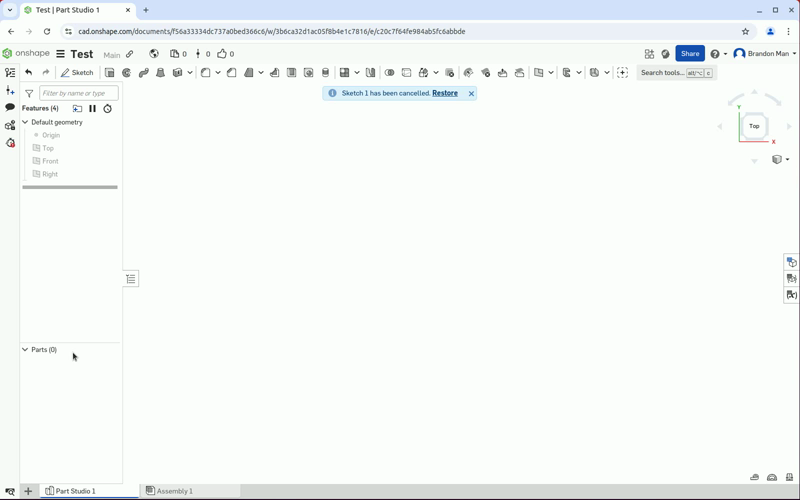
key(y)
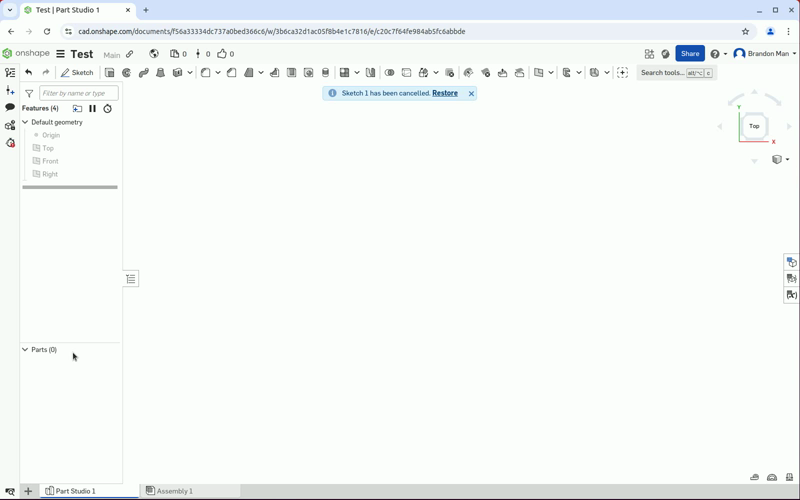
key(shift+p)
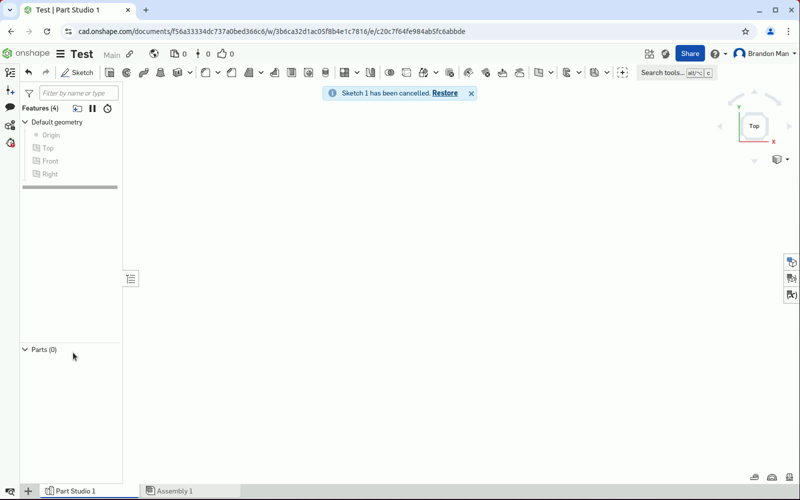
key(space)
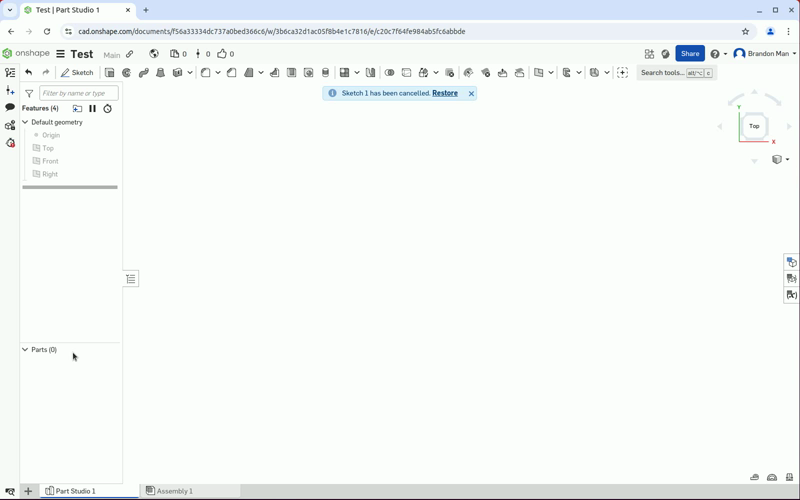
key_down(shift)
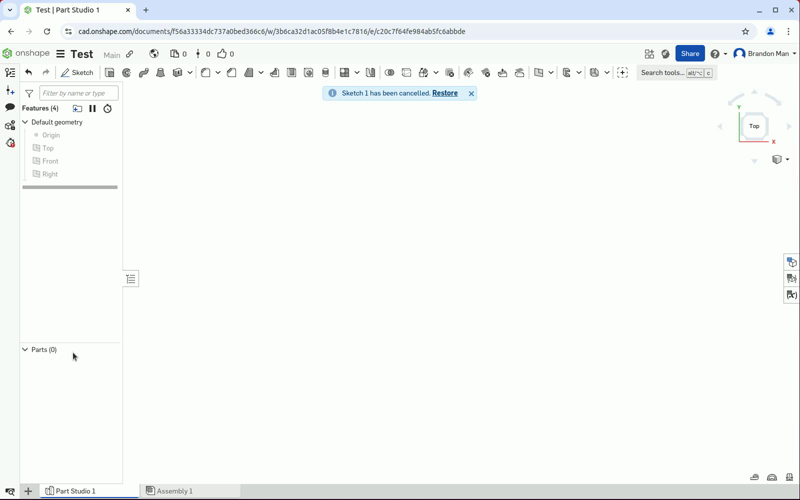
key(up)
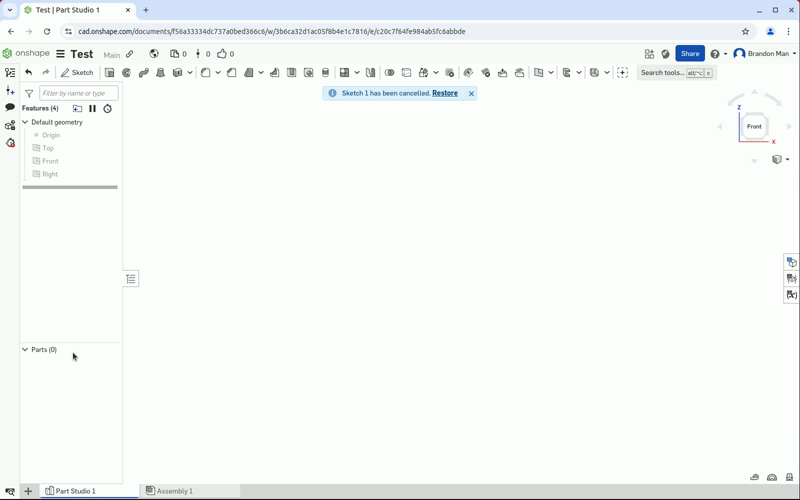
key_up(shift)
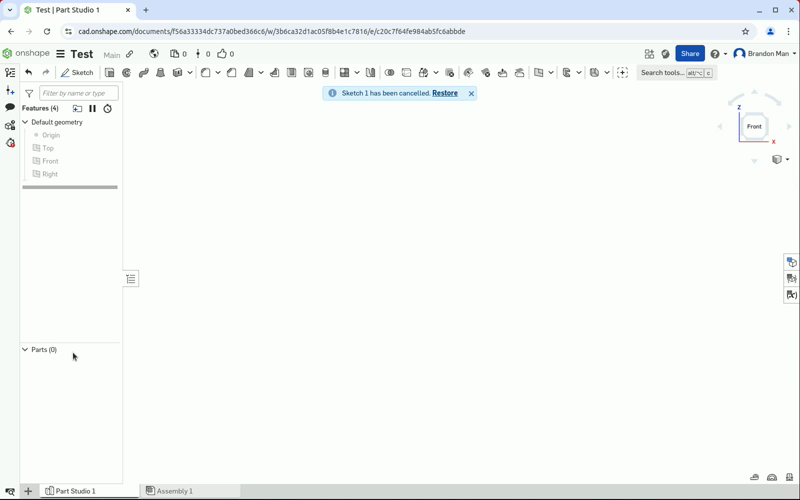
mouse_move(73, 352)
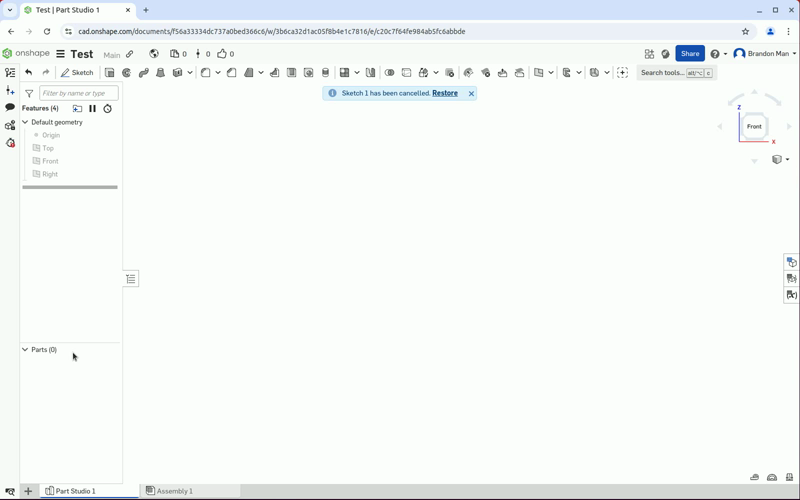
key(shift+y)
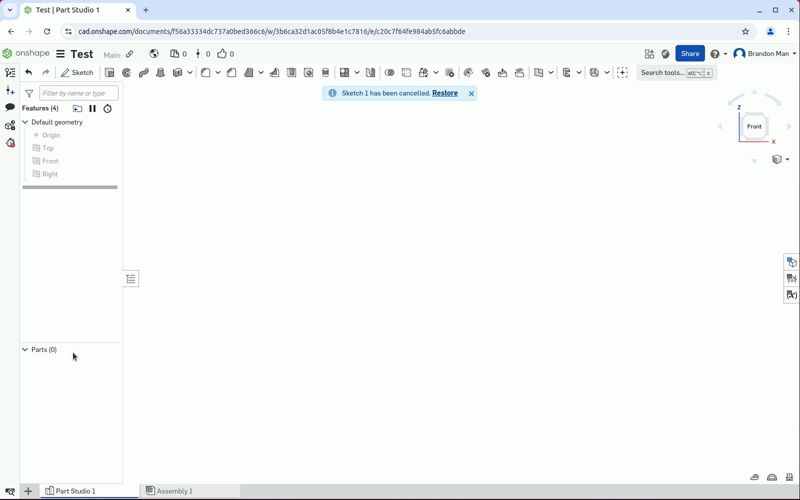
key(shift+s)
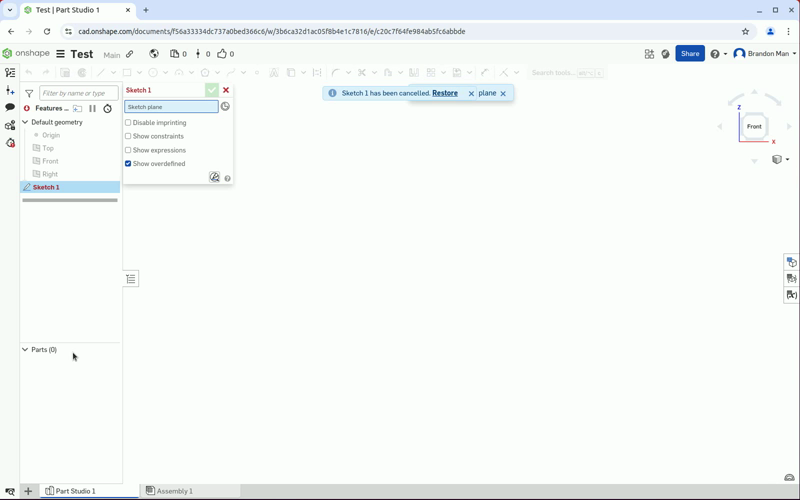
mouse_move(73, 163)
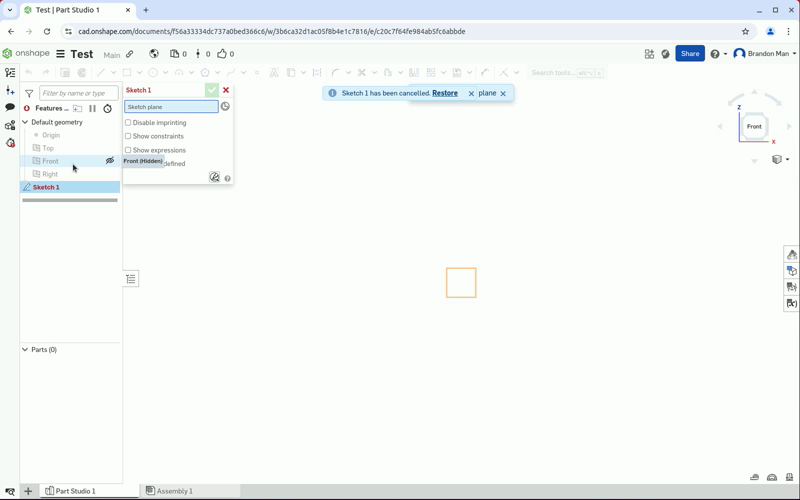
click(73, 163)
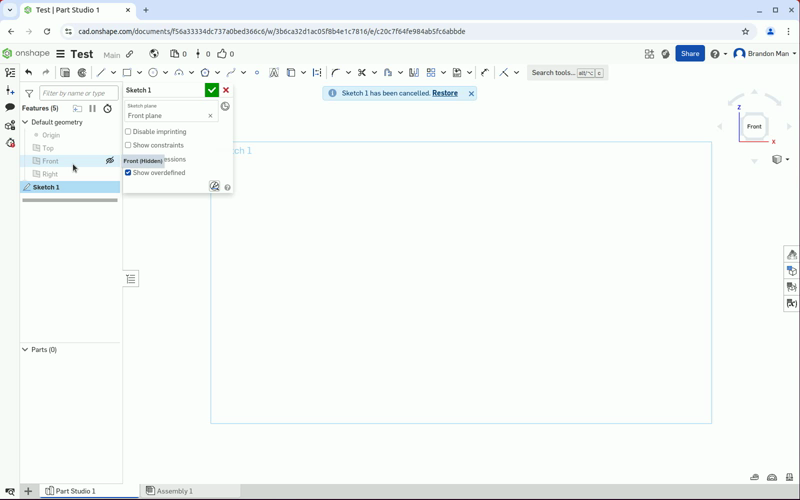
mouse_move(73, 352)
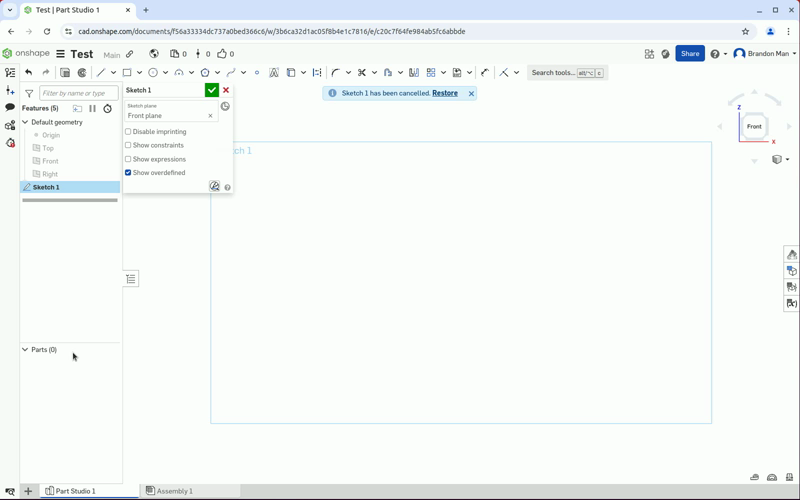
key(y)
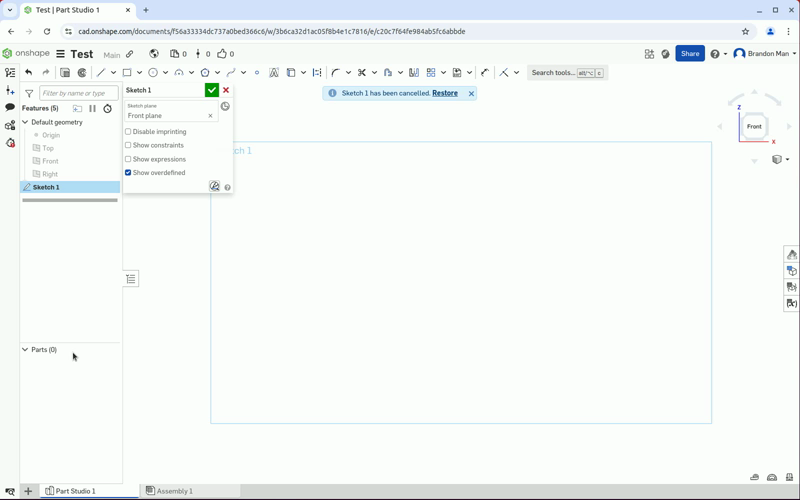
key(a)
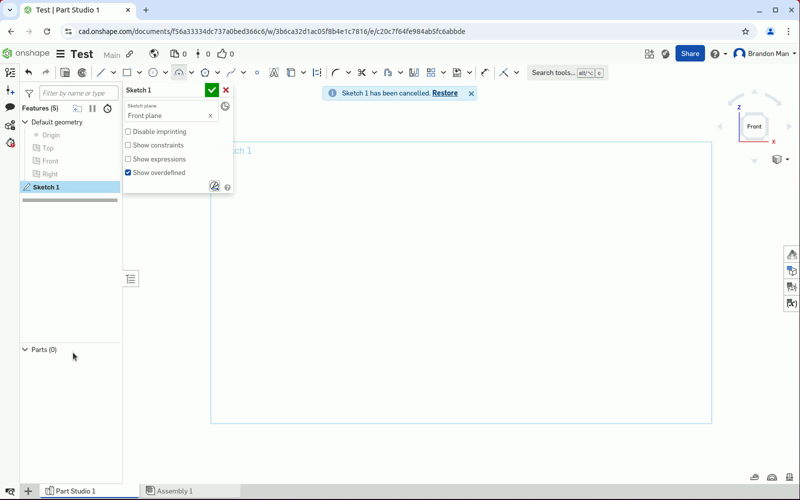
key_down(shift)
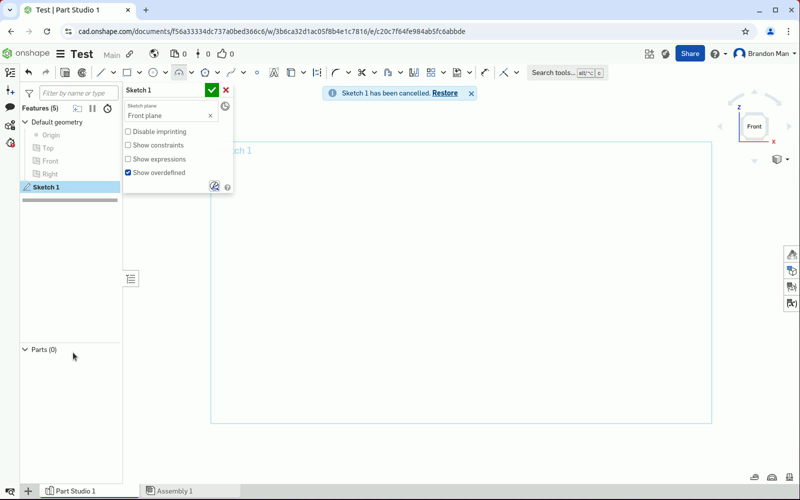
mouse_move(362, 311)
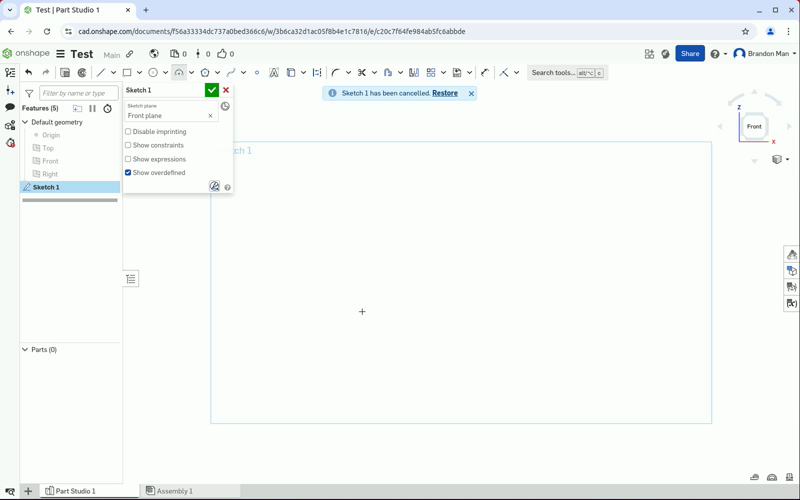
click(362, 311)
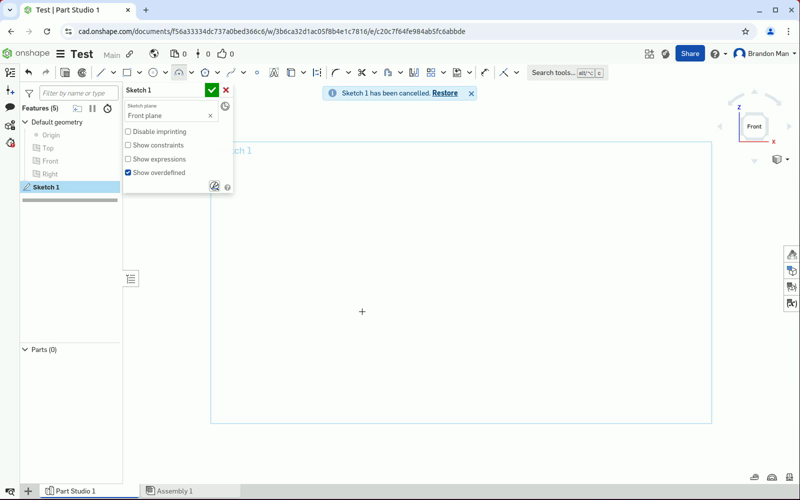
key_up(shift)
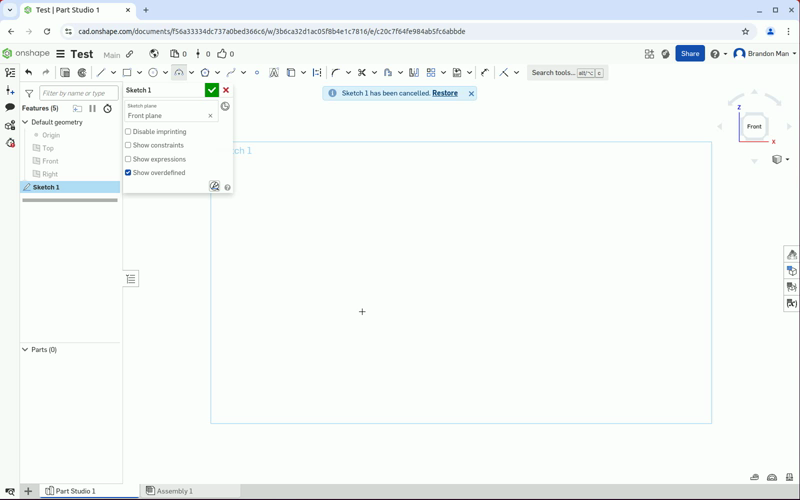
key_down(shift)
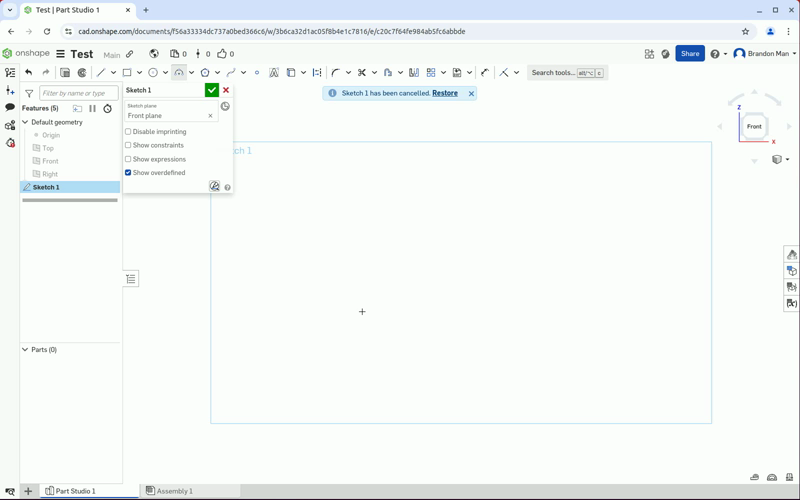
mouse_move(445, 247)
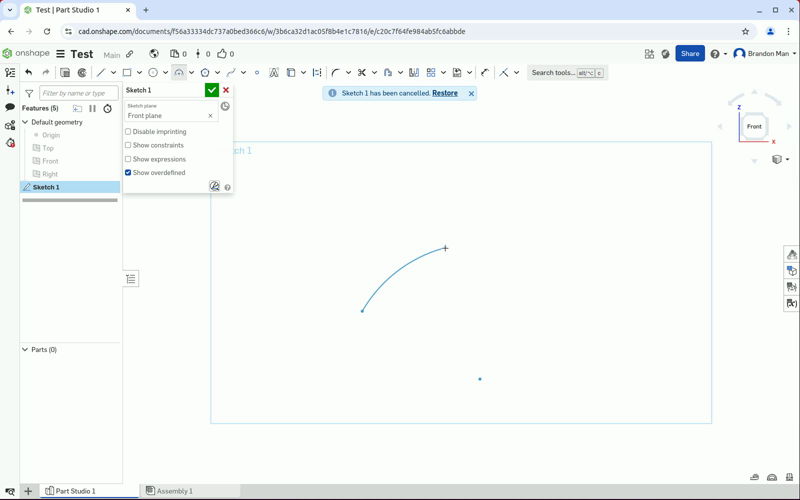
click(445, 247)
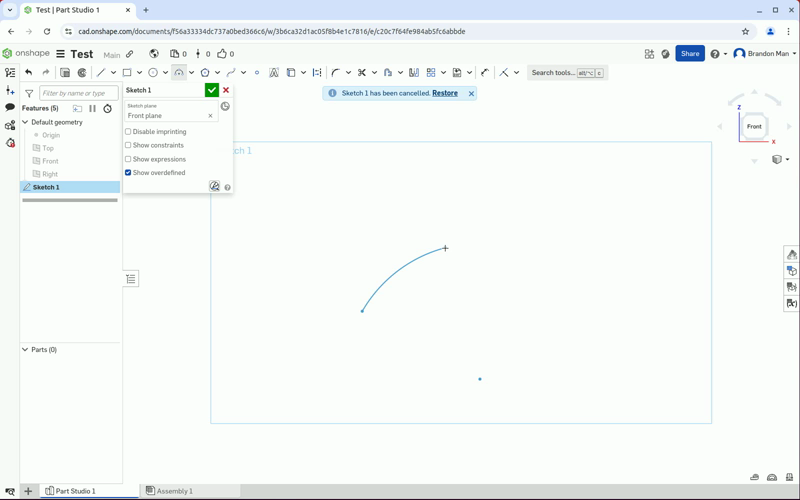
mouse_move(394, 267)
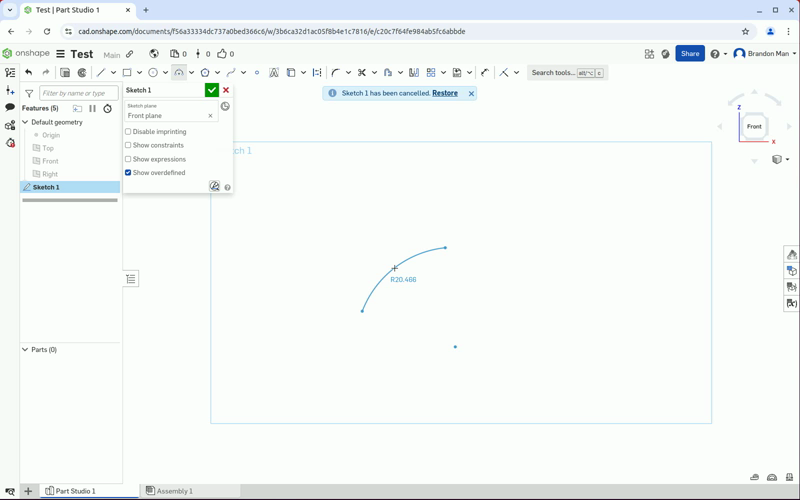
click(394, 267)
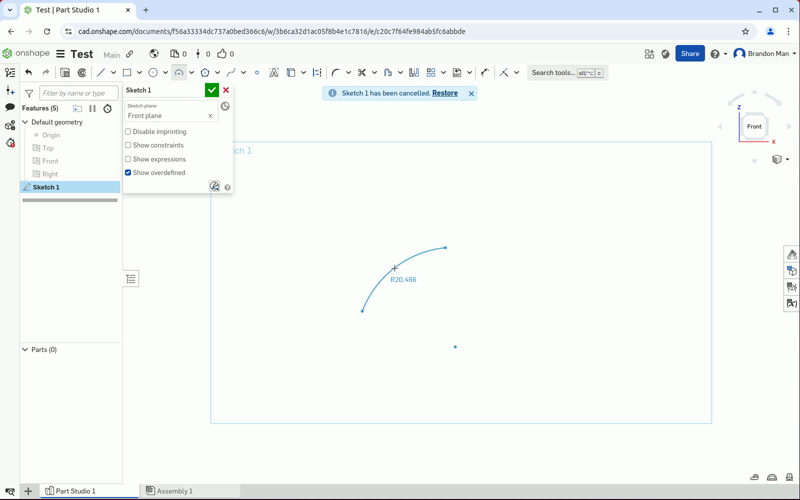
key_up(shift)
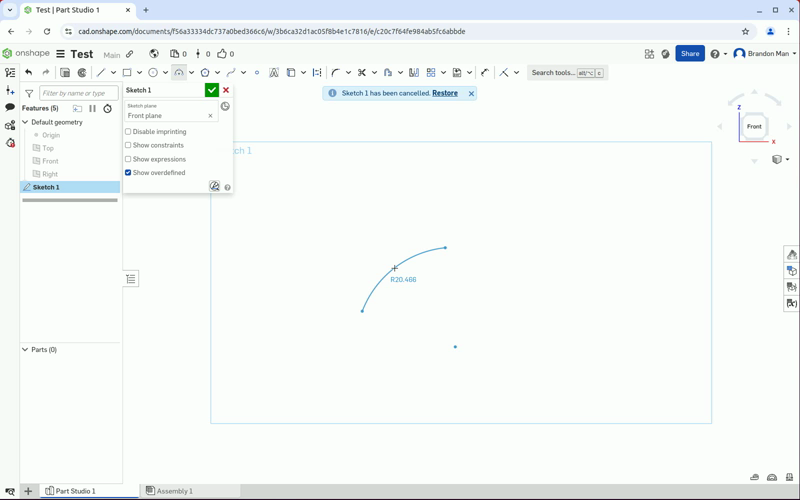
key(esc)
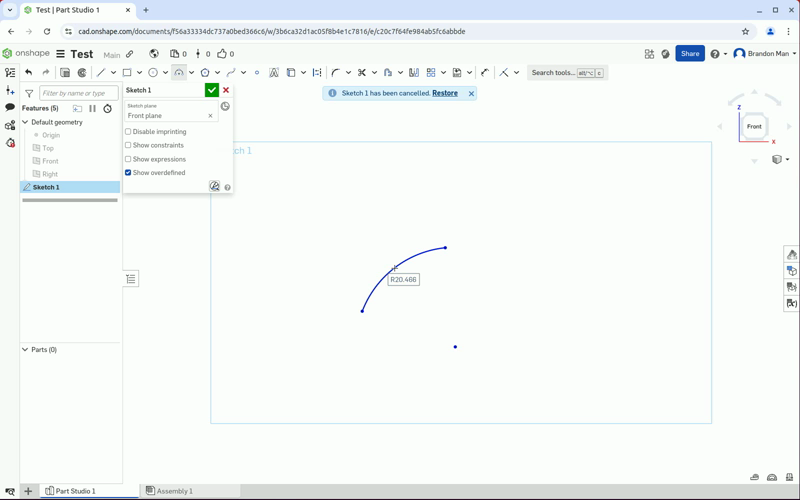
key(l)
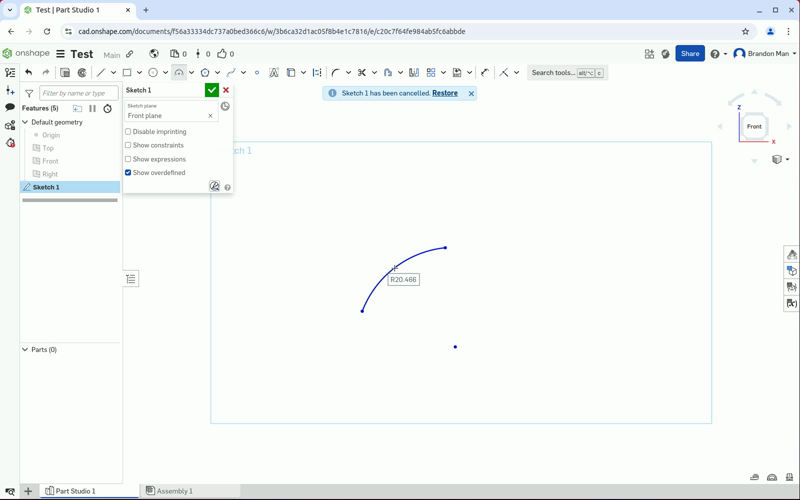
mouse_move(445, 247)
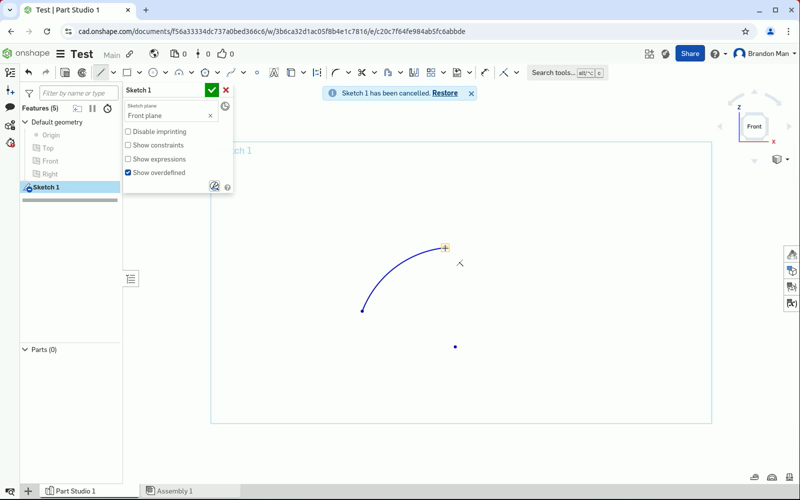
click(445, 247)
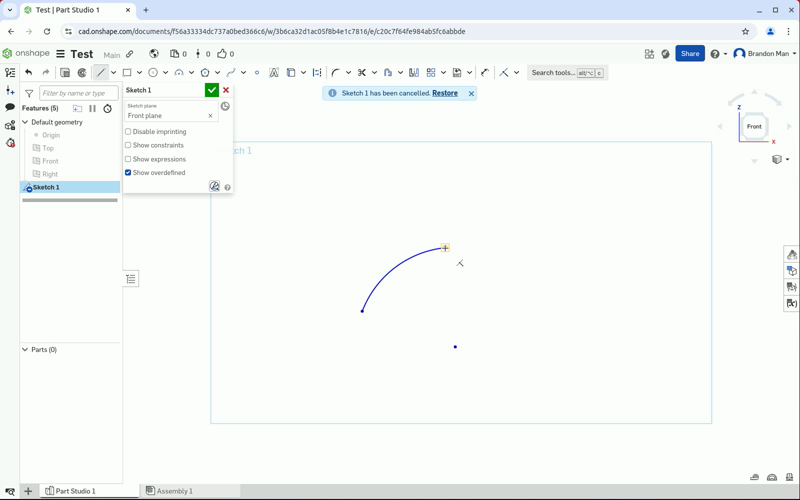
key_down(shift)
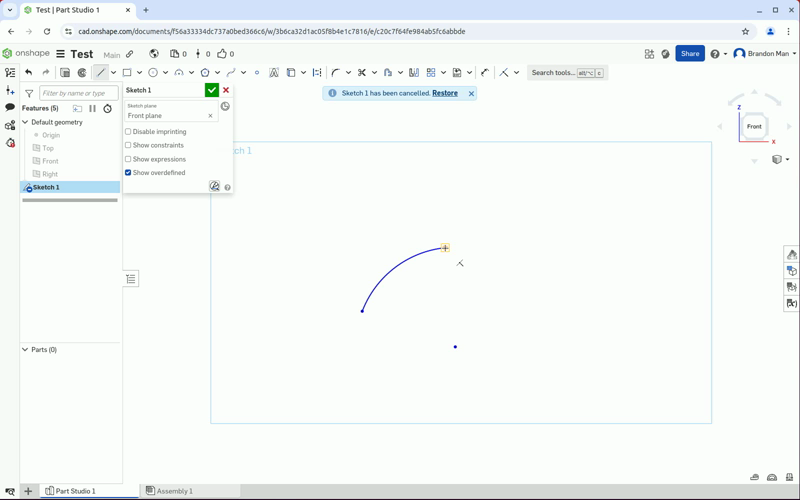
mouse_move(445, 184)
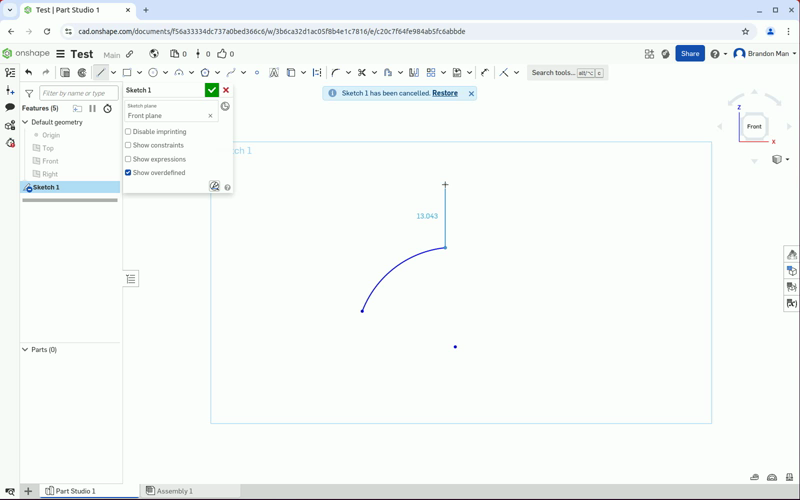
click(445, 184)
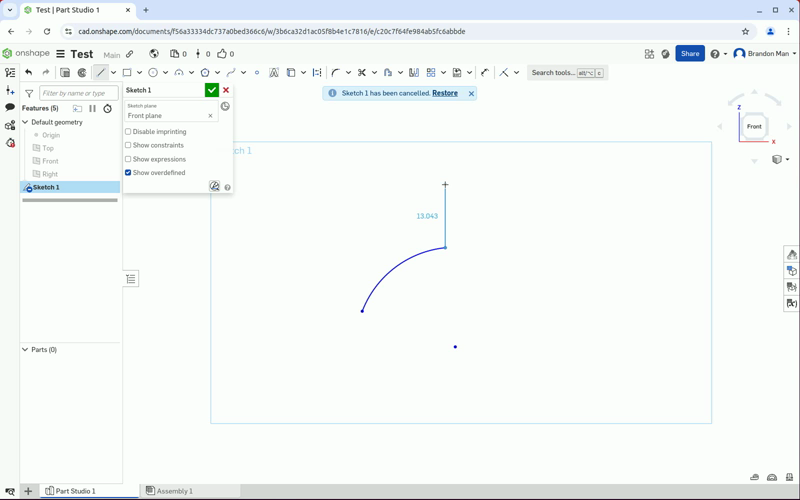
key_up(shift)
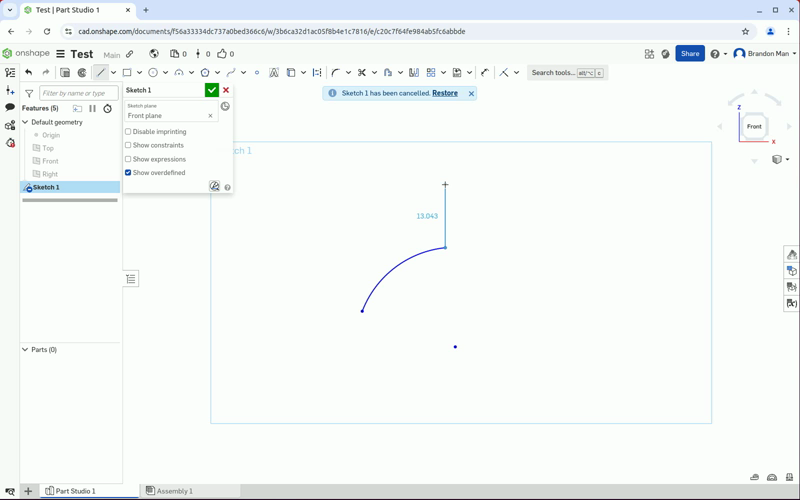
key(esc)
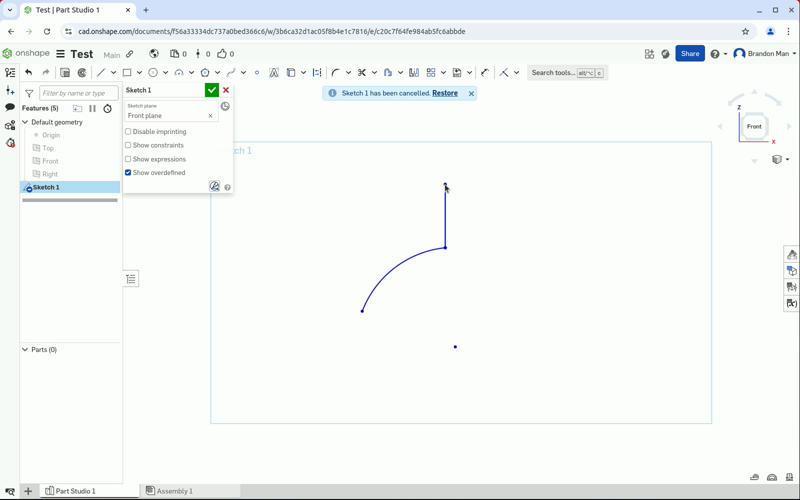
key(a)
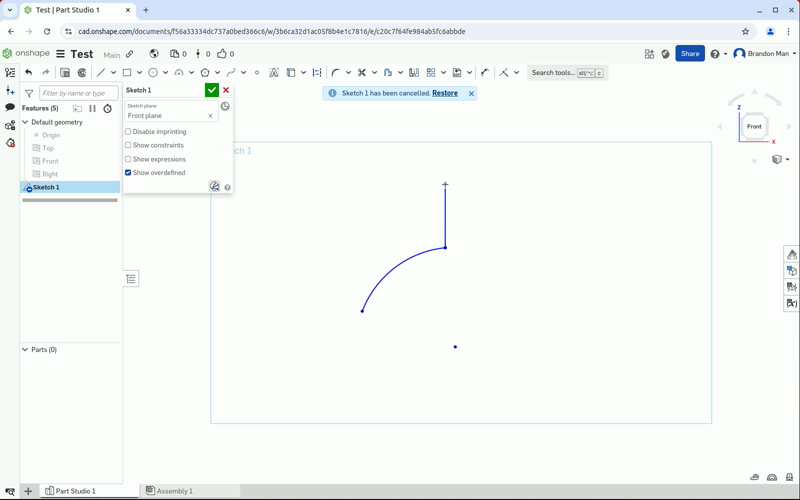
mouse_move(445, 184)
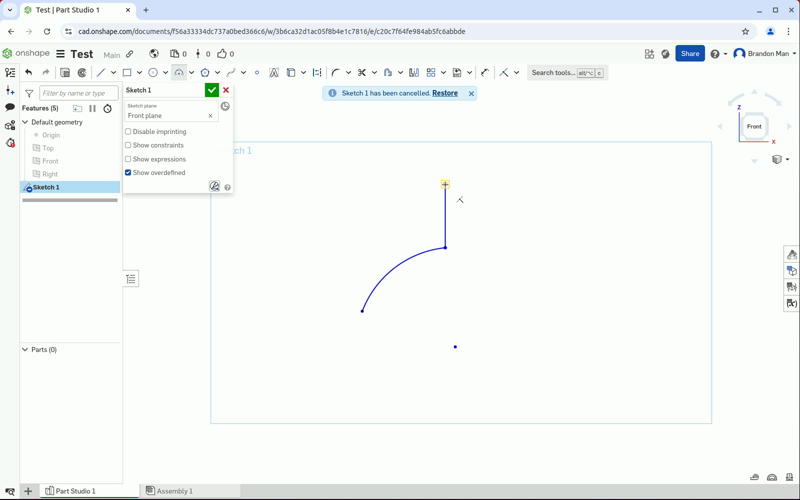
click(445, 184)
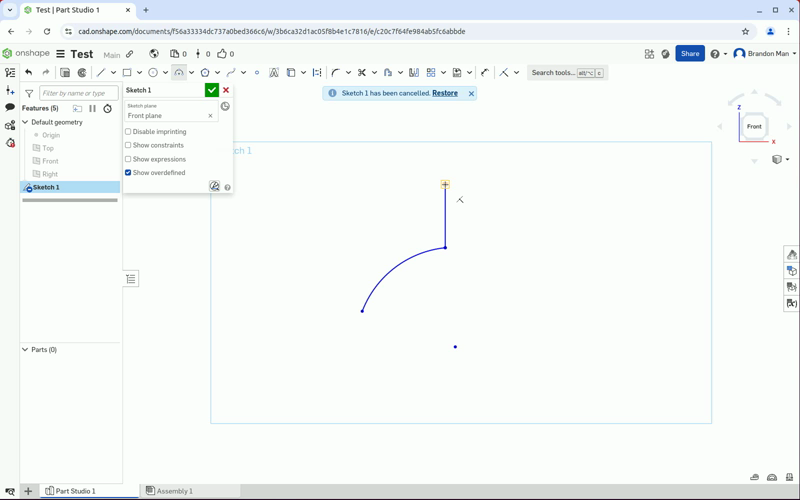
key_down(shift)
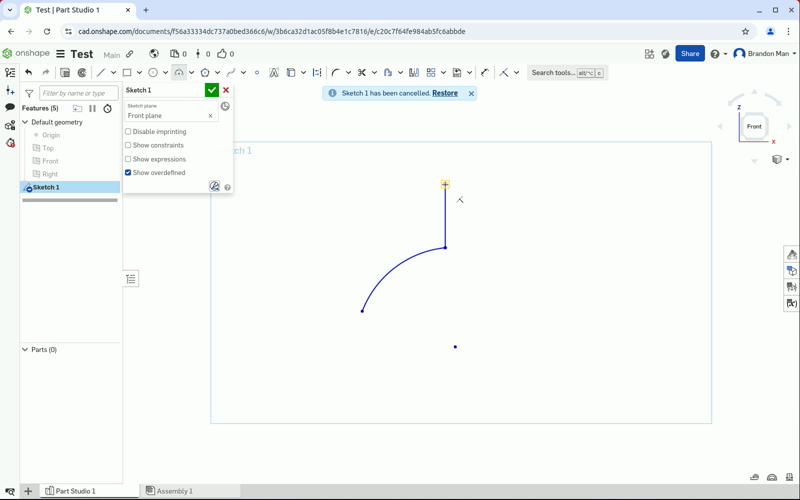
mouse_move(431, 170)
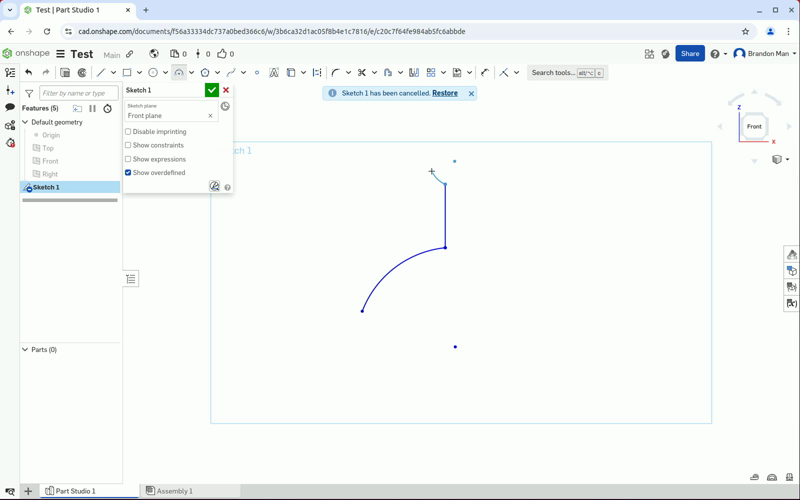
click(431, 170)
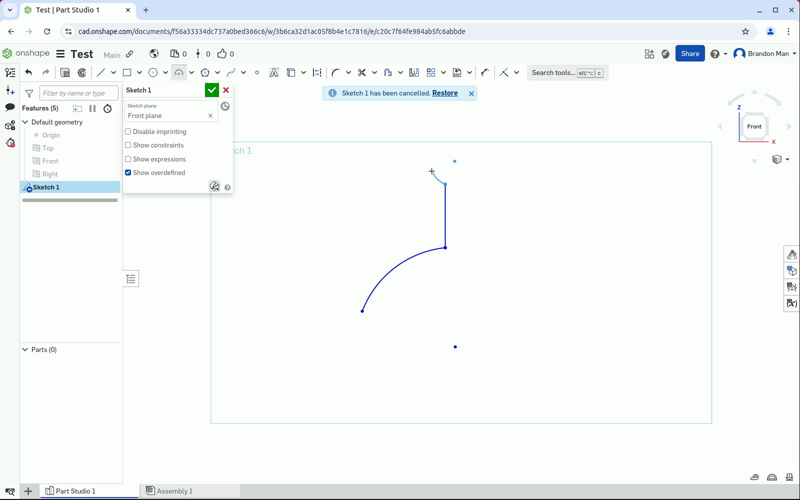
mouse_move(438, 177)
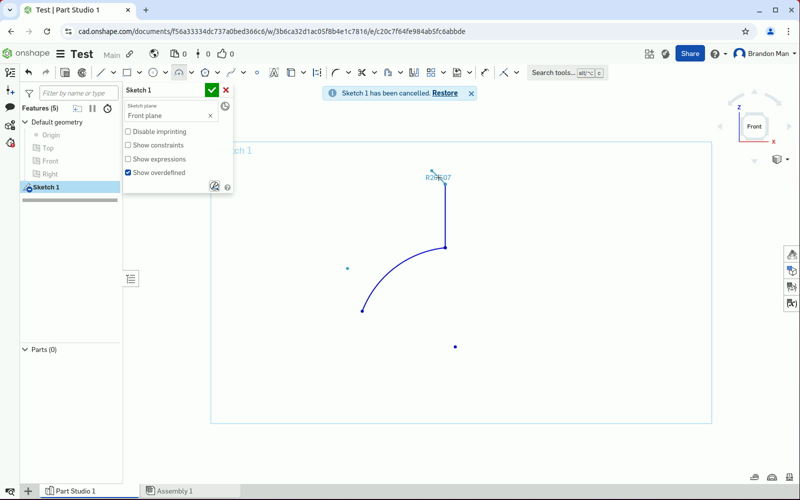
click(438, 177)
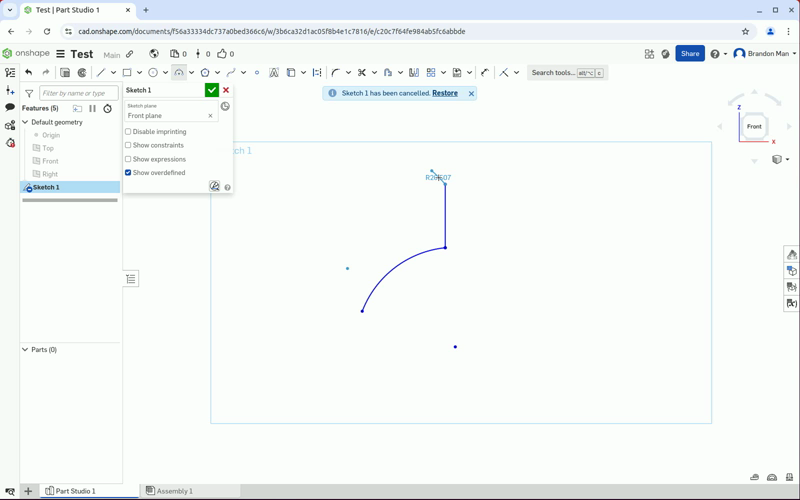
key_up(shift)
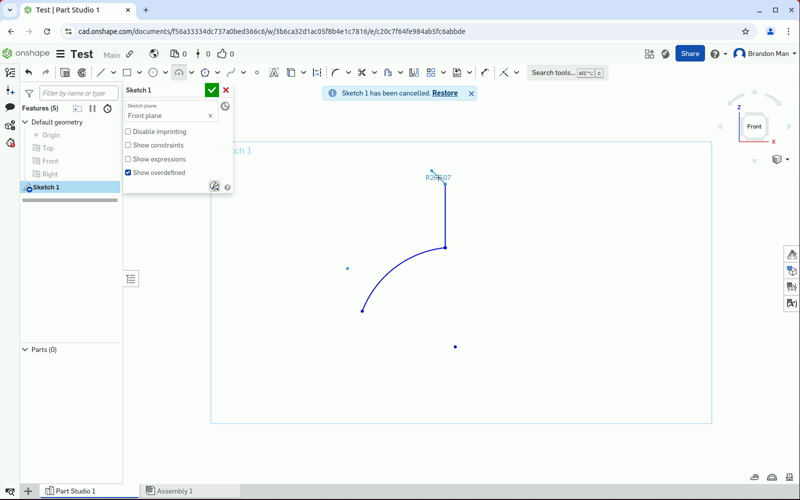
mouse_move(431, 170)
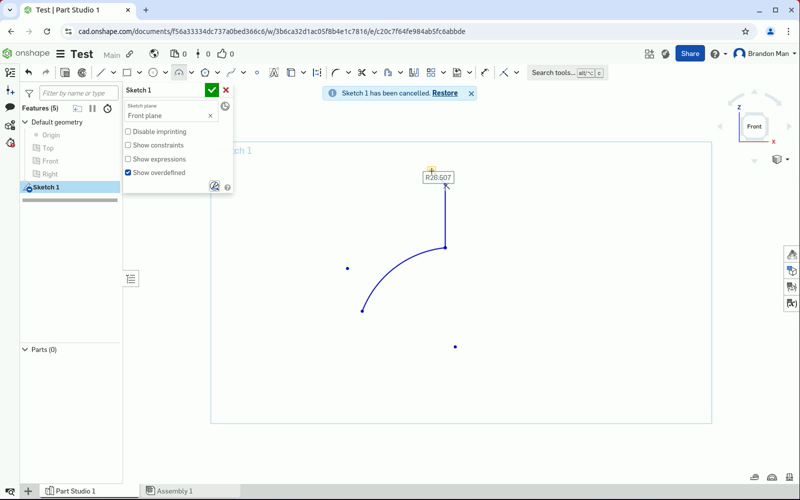
click(431, 170)
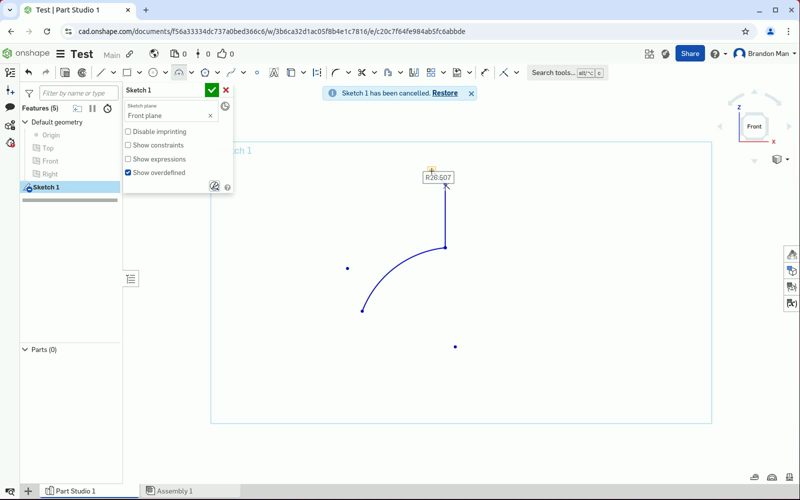
mouse_move(362, 311)
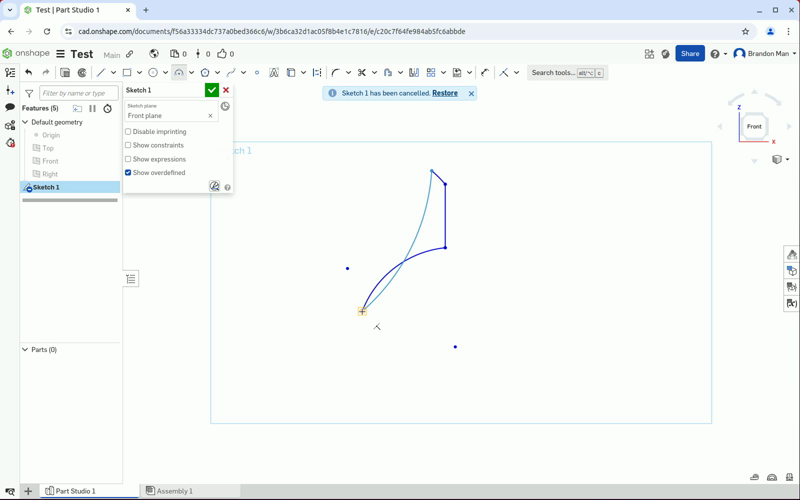
click(362, 311)
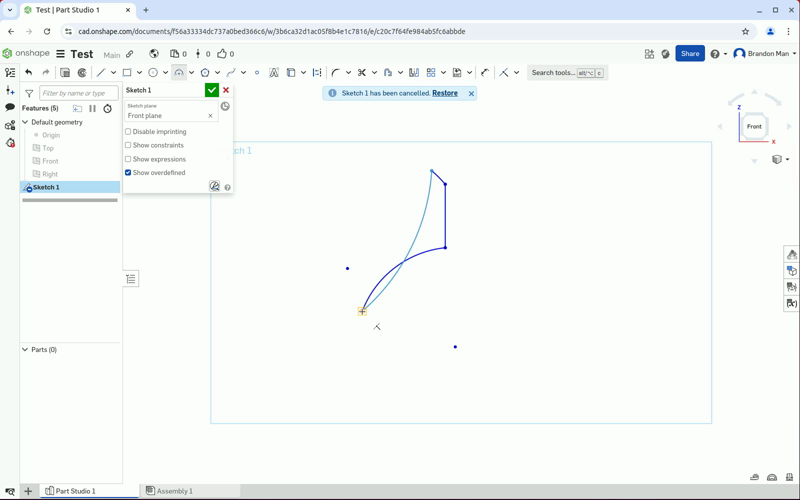
key_down(shift)
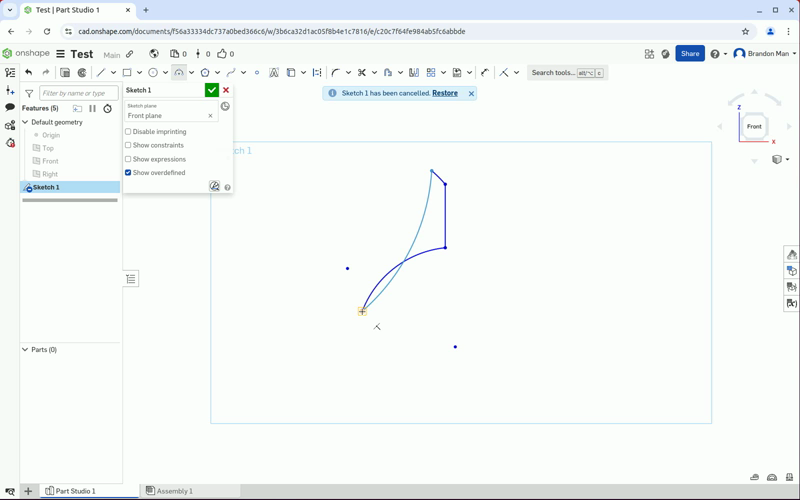
mouse_move(380, 232)
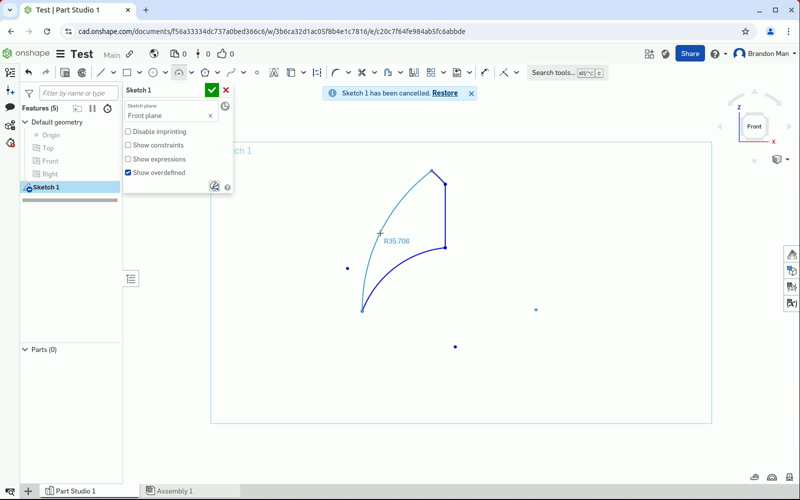
click(380, 232)
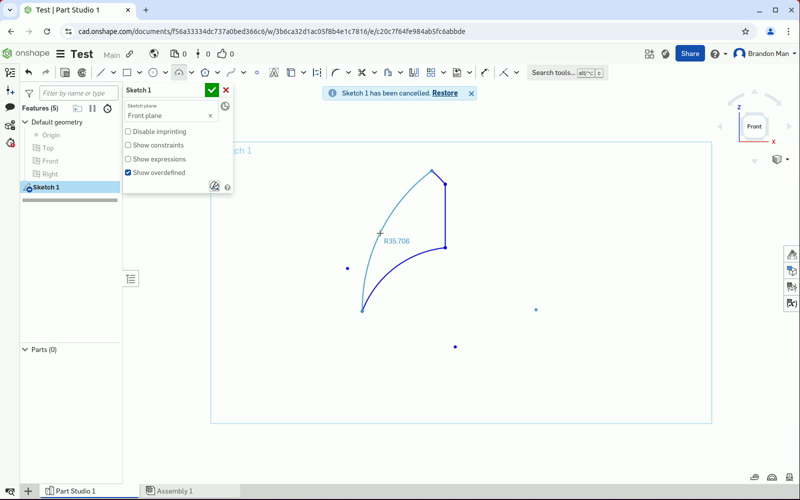
key_up(shift)
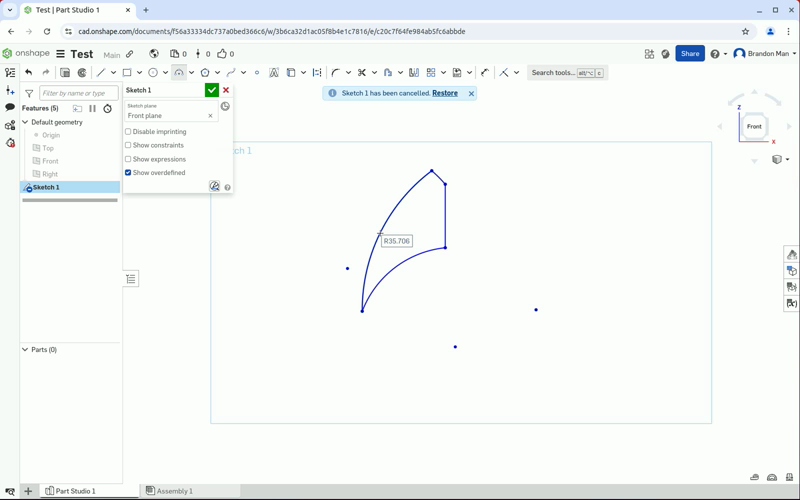
key(esc)
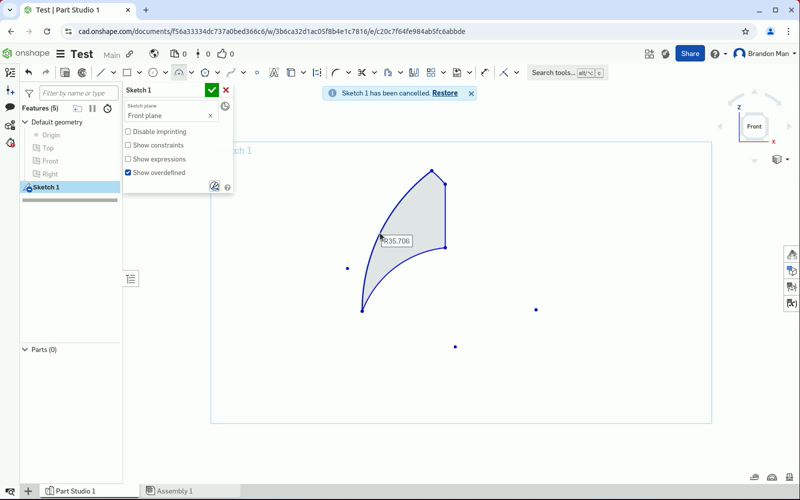
mouse_move(432, 236)
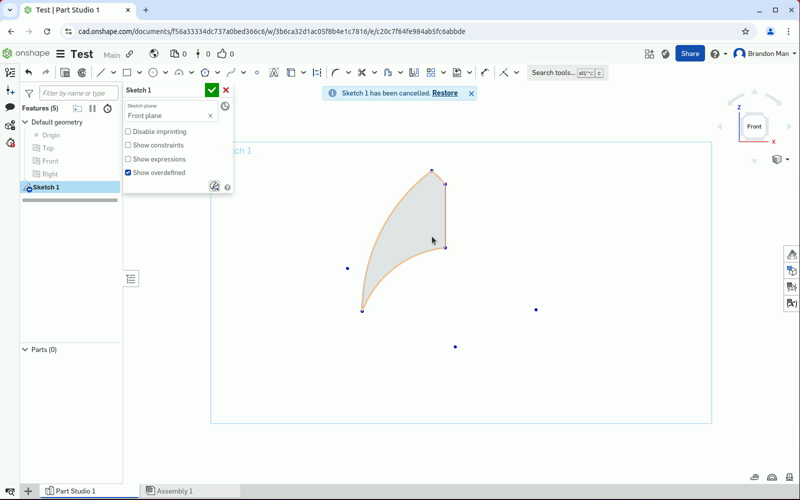
click(432, 236)
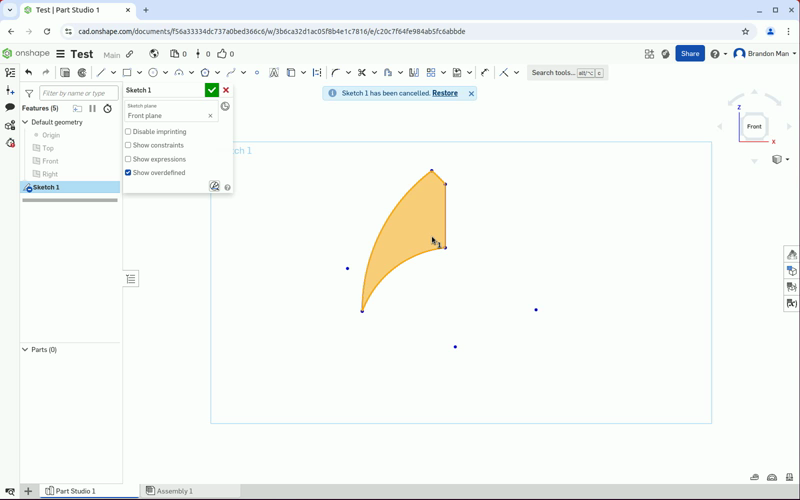
mouse_move(73, 352)
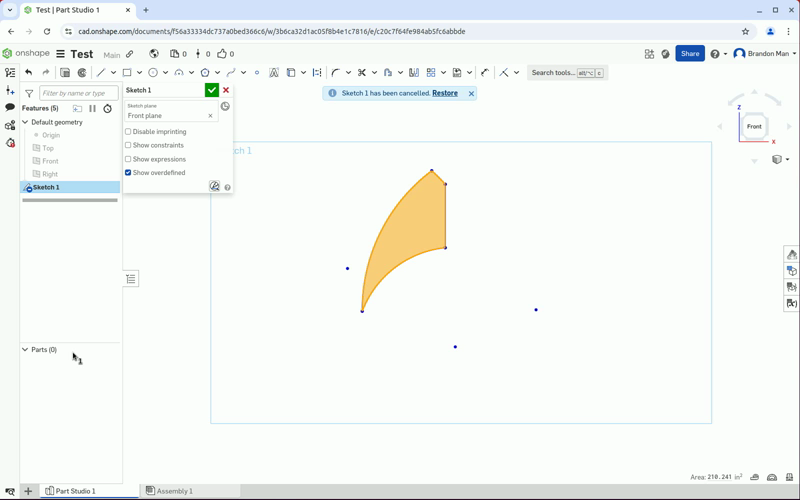
key(shift+y)
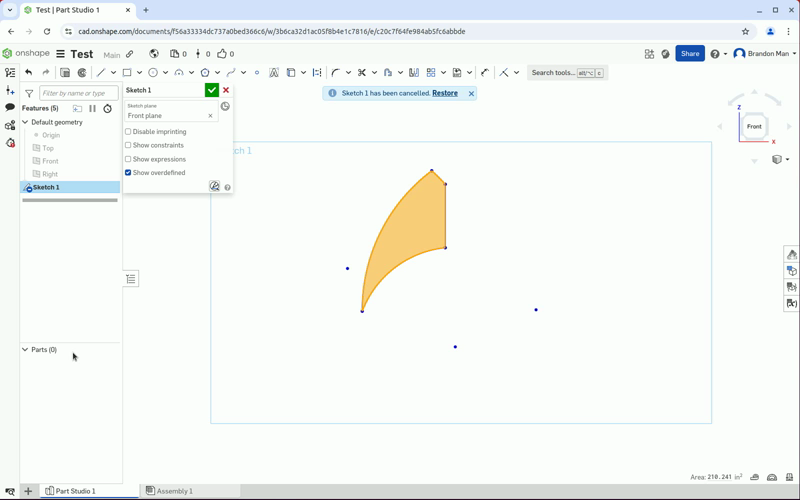
key(shift+e)
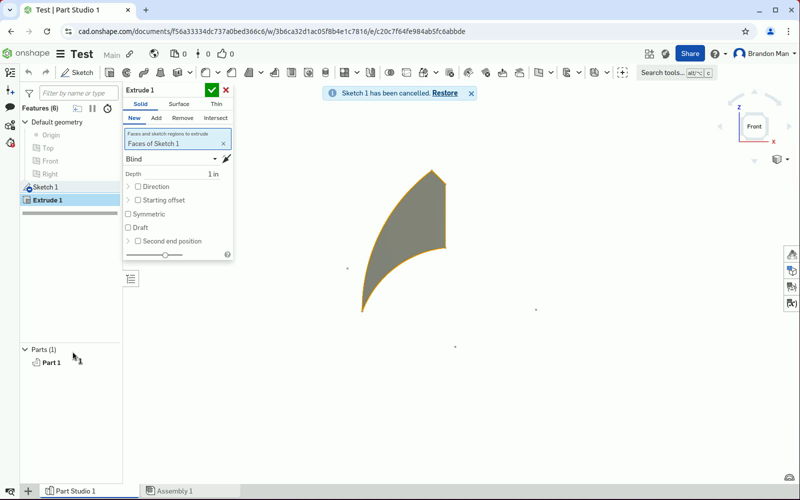
mouse_move(143, 106)
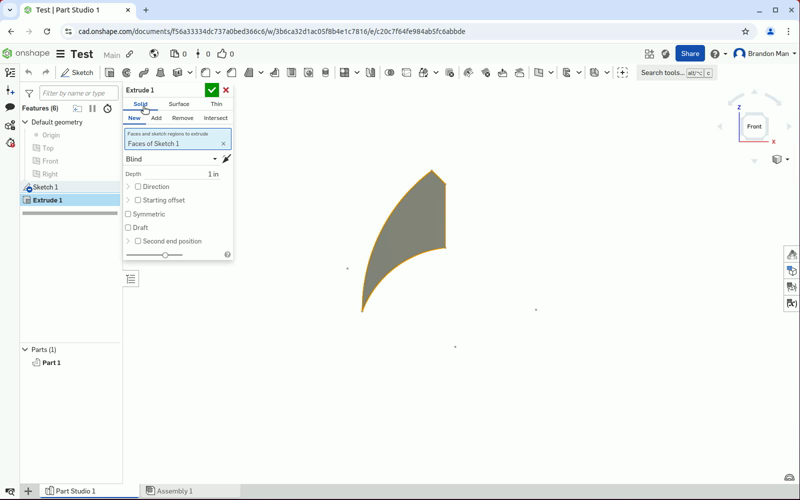
click(143, 106)
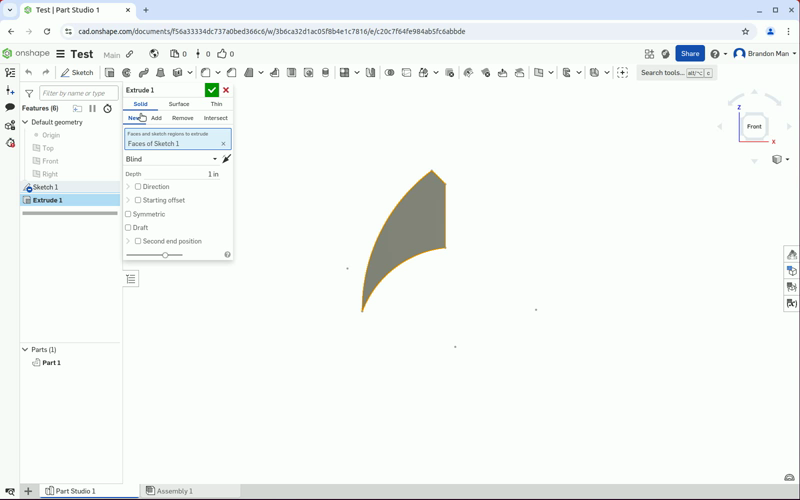
mouse_move(137, 120)
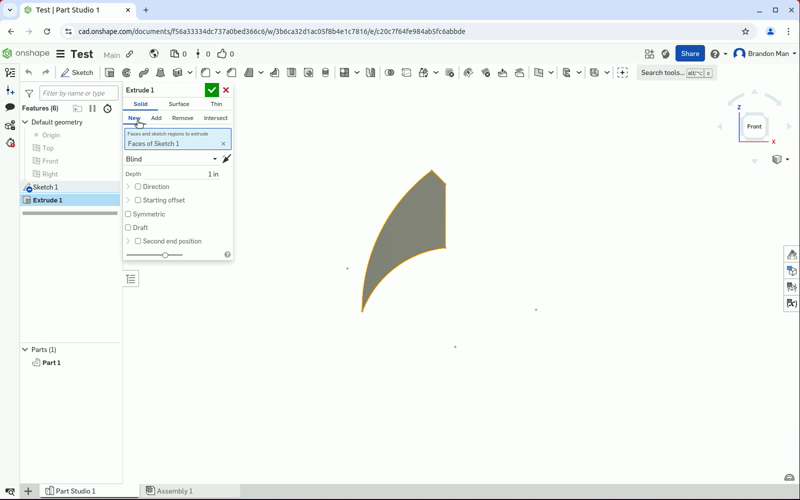
click(137, 120)
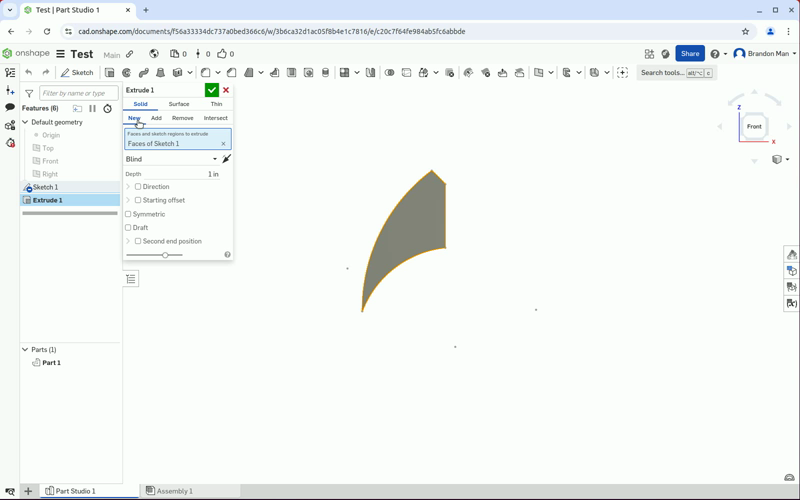
key(tab, 4)
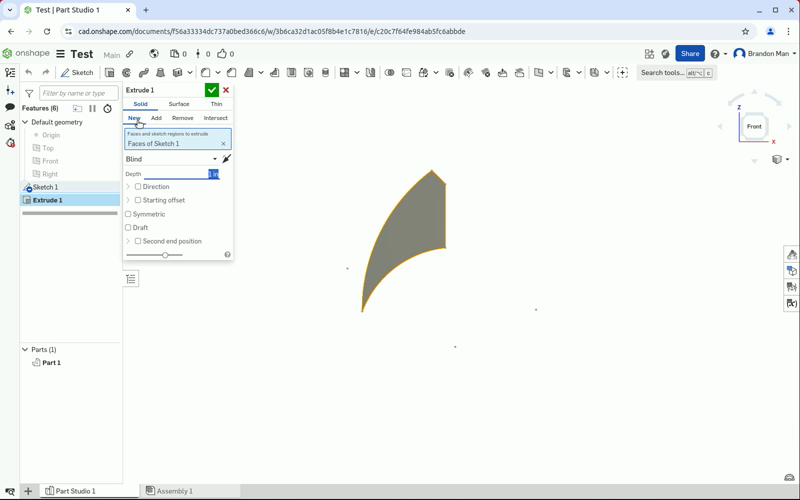
text(0.481)
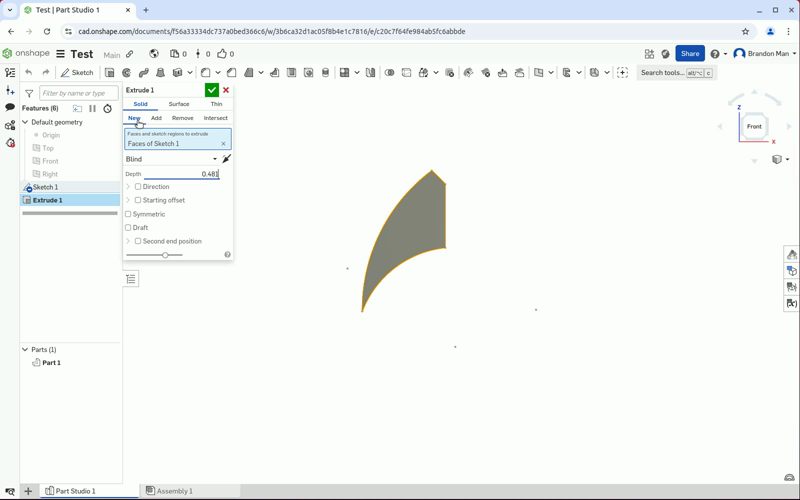
key(enter)
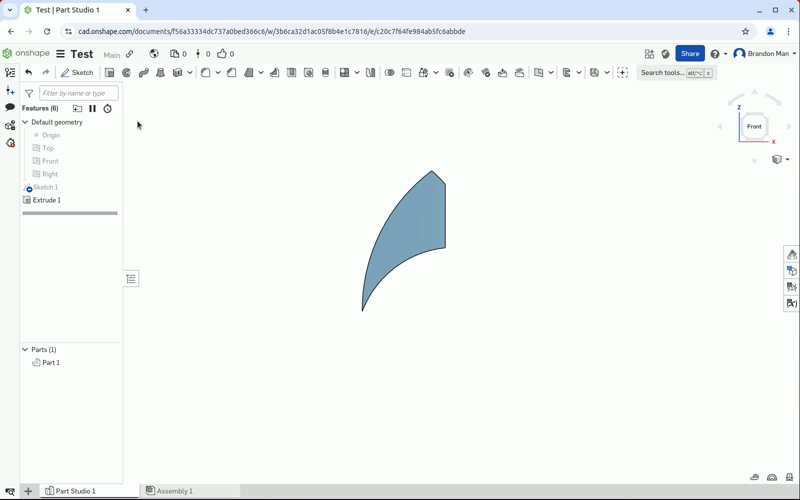
key(shift+h)
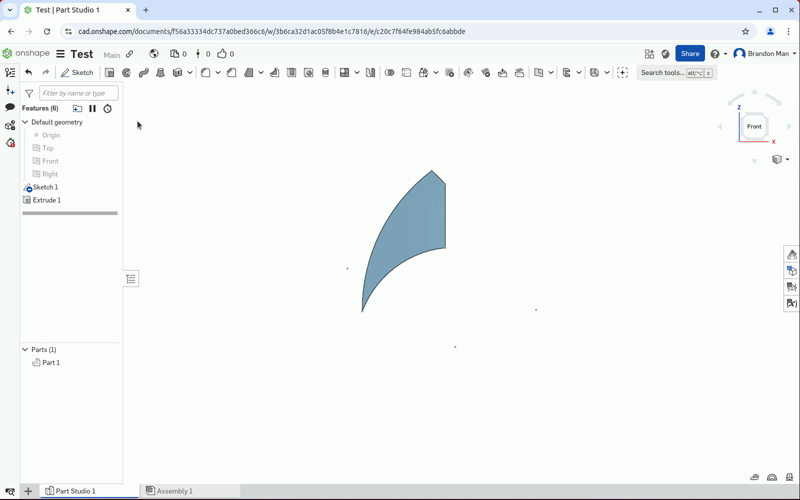
key(shift+h)
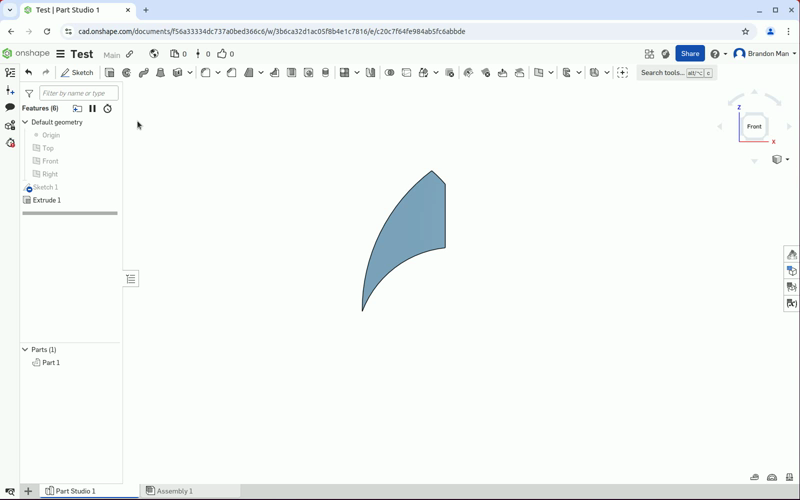
mouse_move(73, 189)
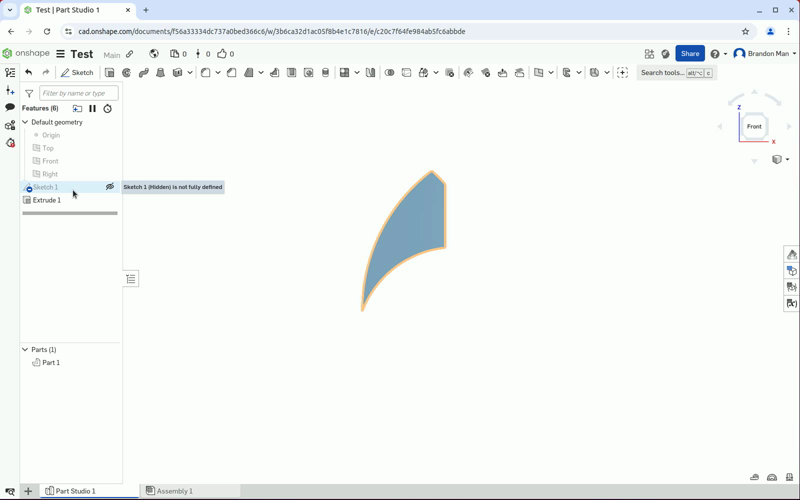
click(73, 189)
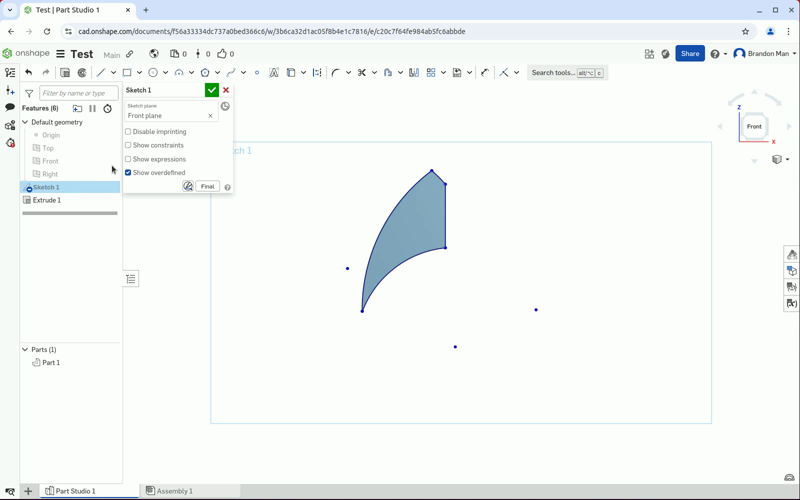
mouse_move(229, 92)
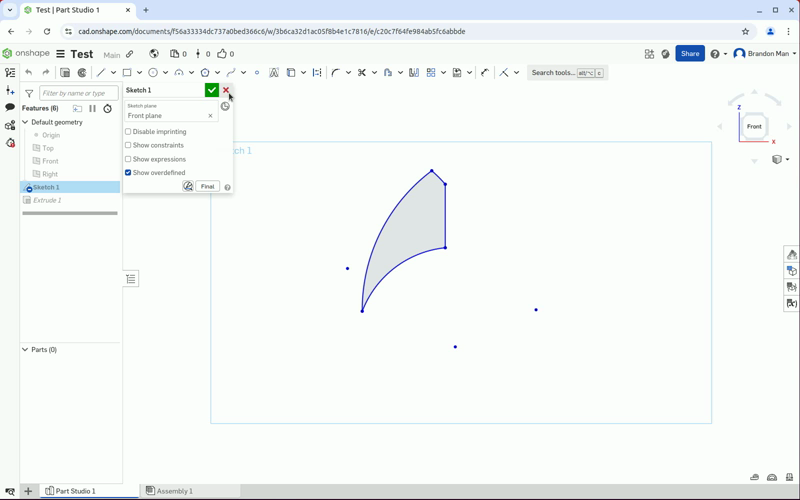
click(229, 92)
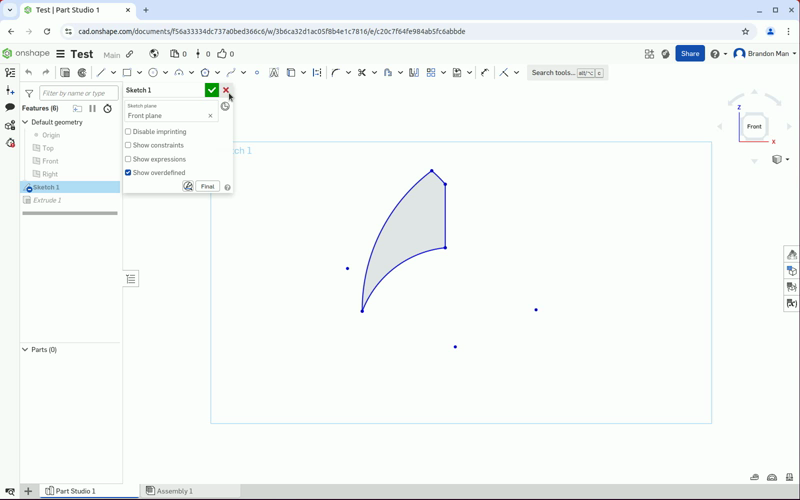
key(shift+s)
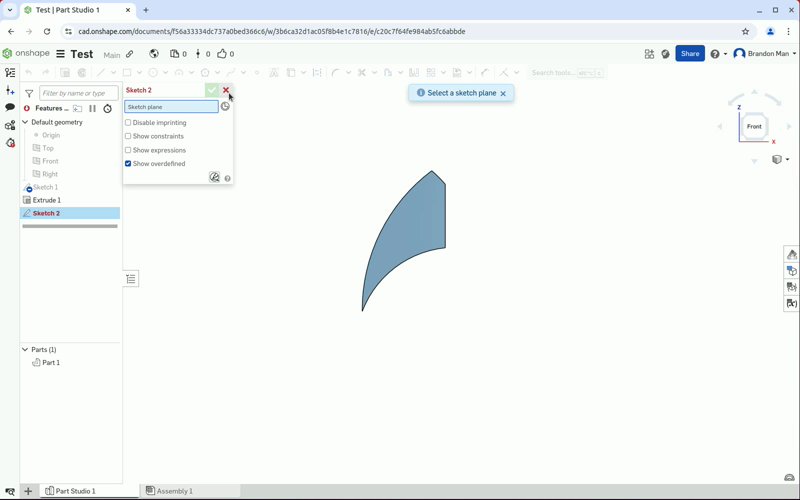
mouse_move(73, 163)
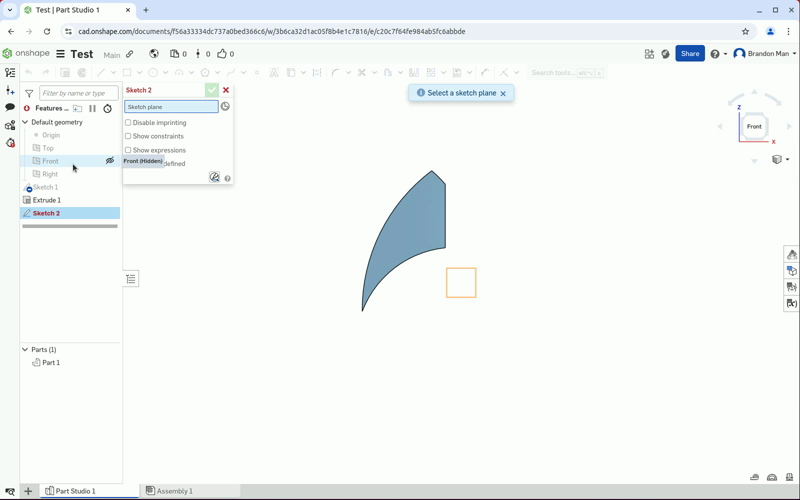
click(73, 163)
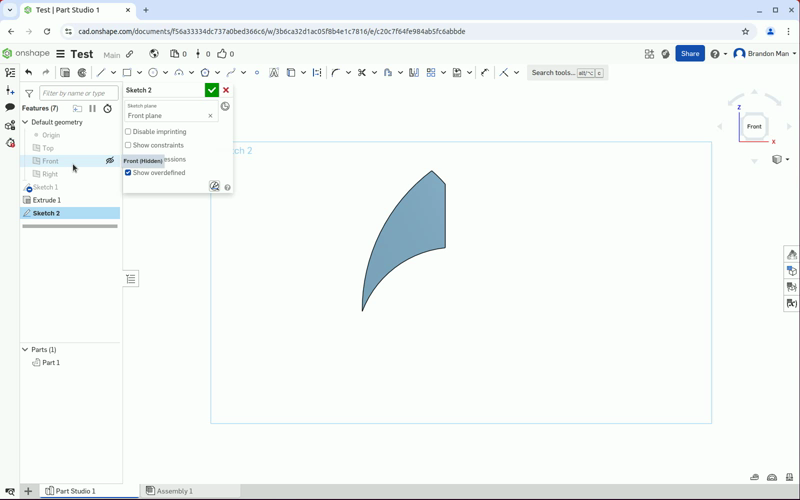
mouse_move(73, 352)
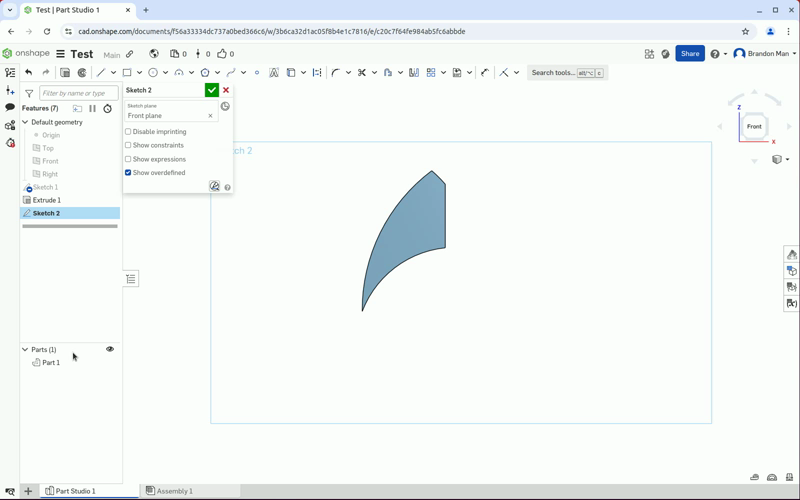
key(y)
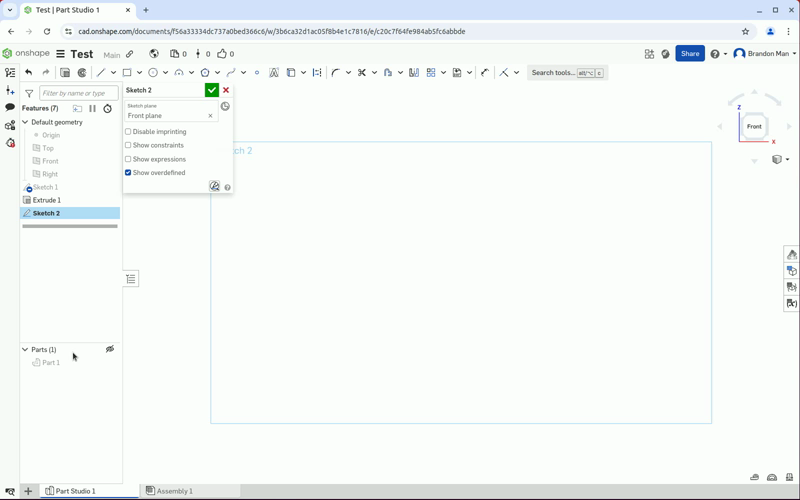
key(a)
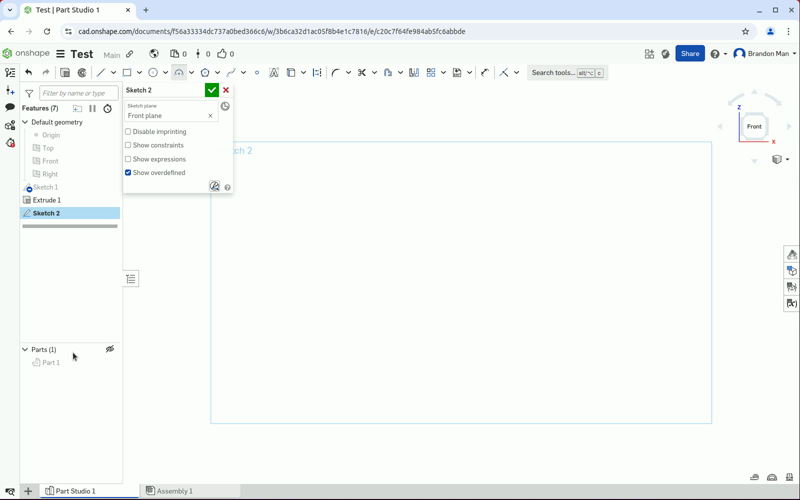
key_down(shift)
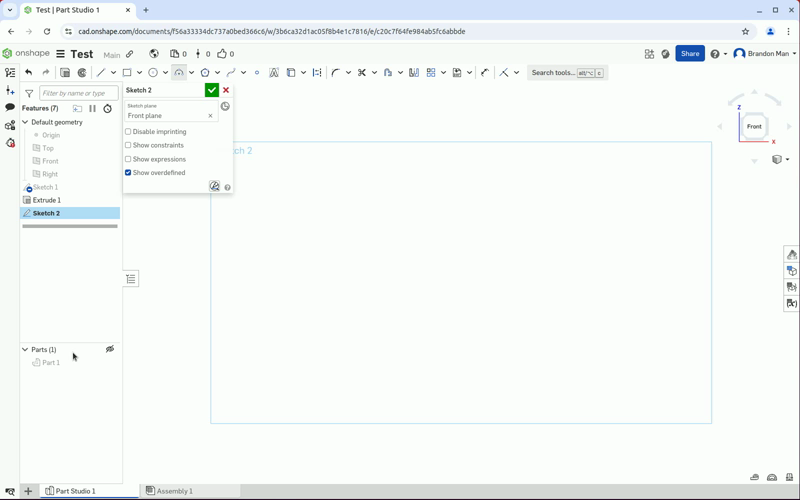
mouse_move(450, 246)
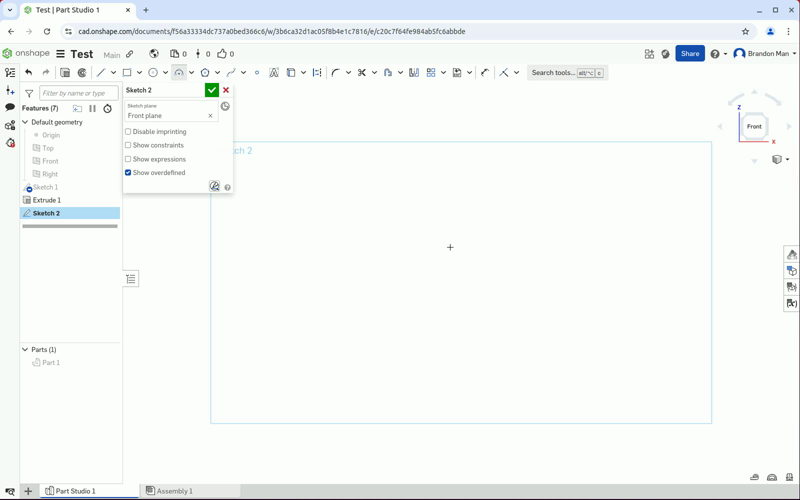
click(450, 246)
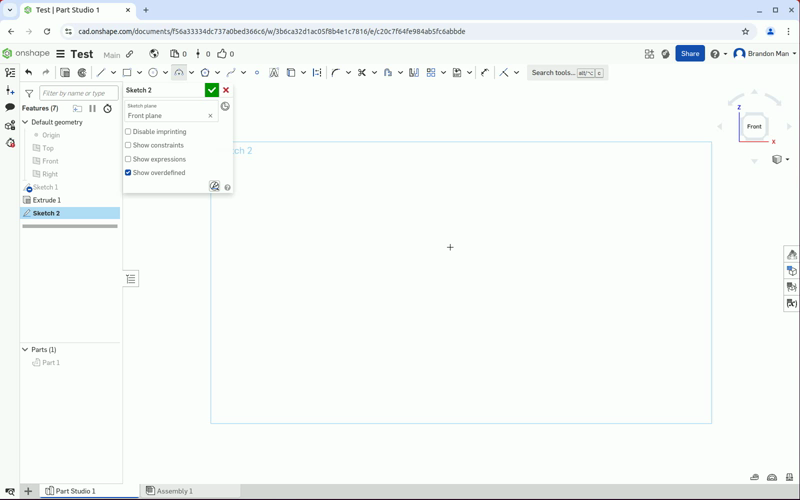
key_up(shift)
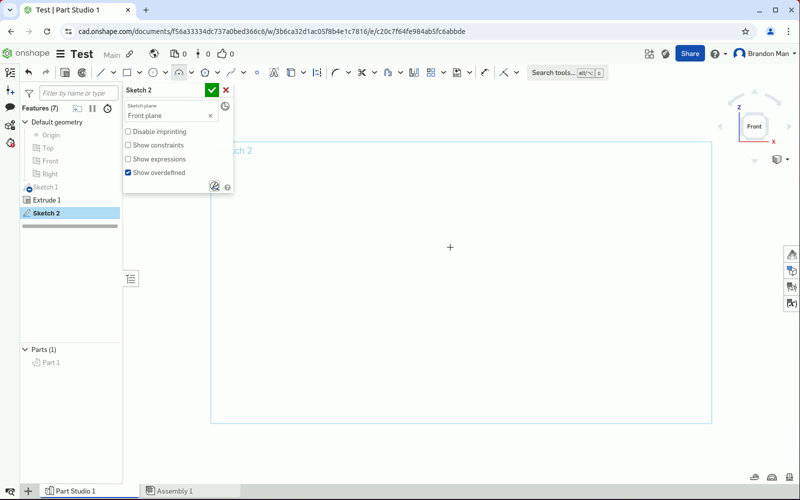
key_down(shift)
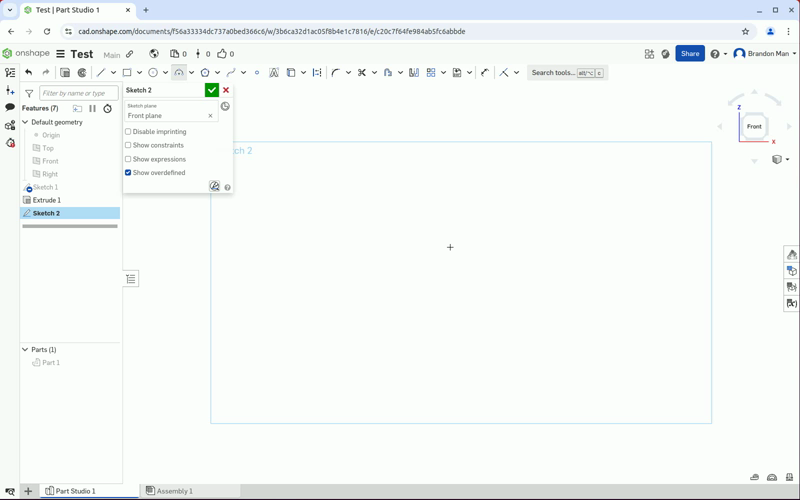
mouse_move(477, 275)
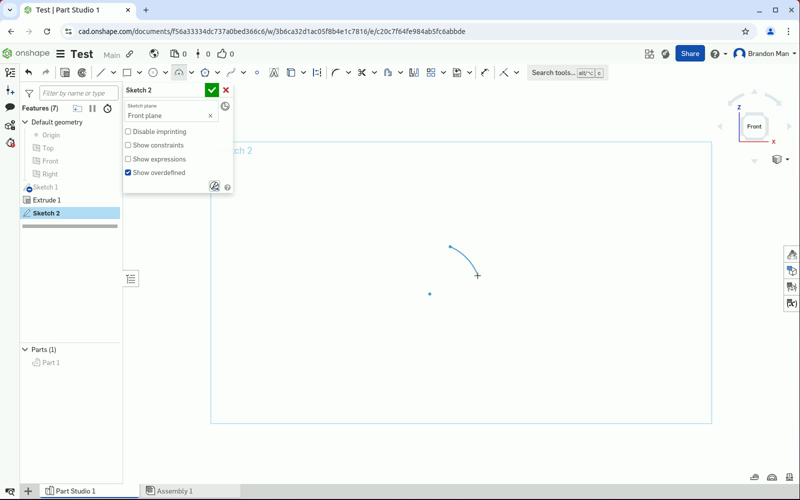
click(477, 275)
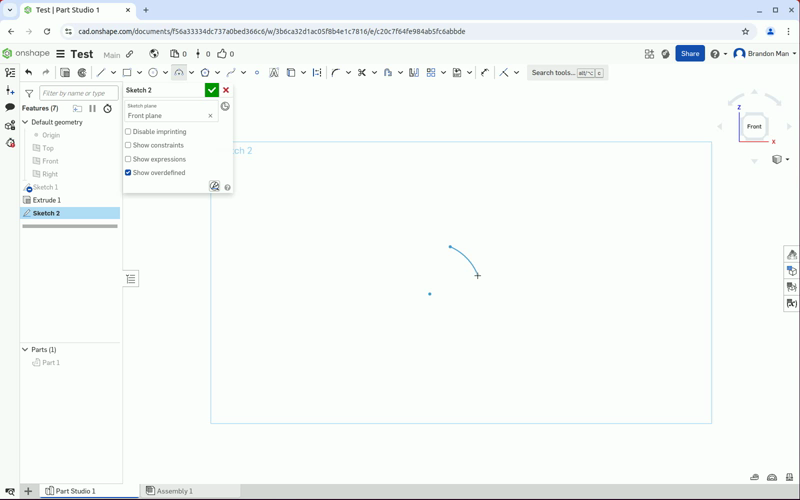
mouse_move(467, 257)
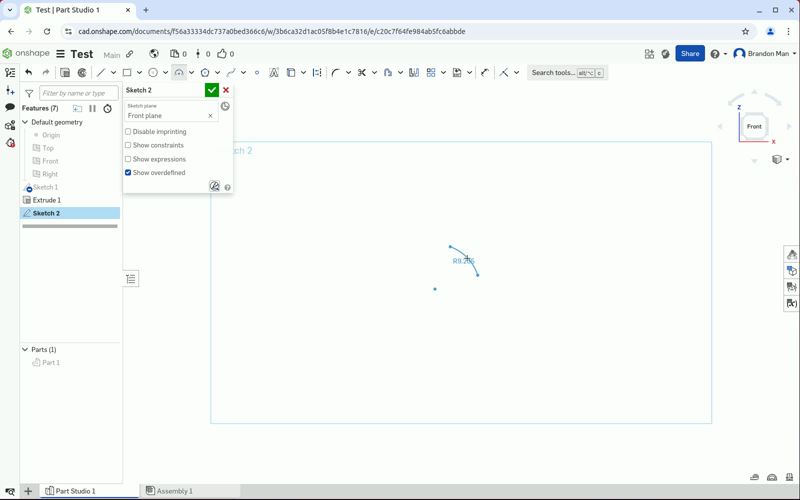
click(467, 257)
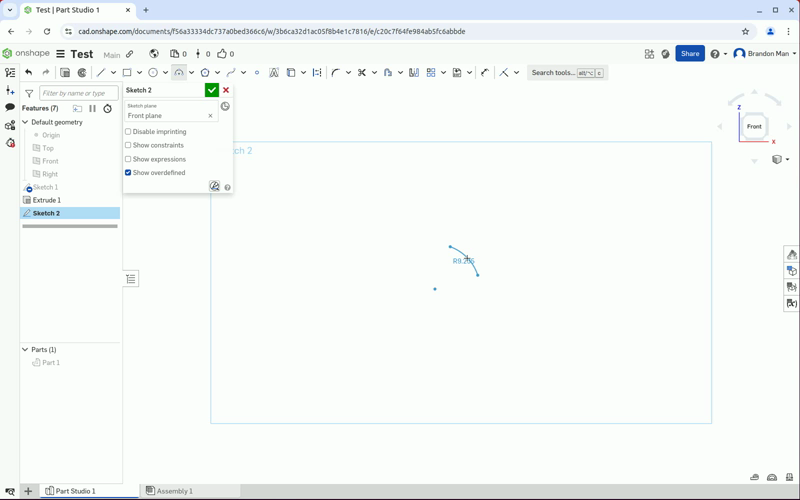
key_up(shift)
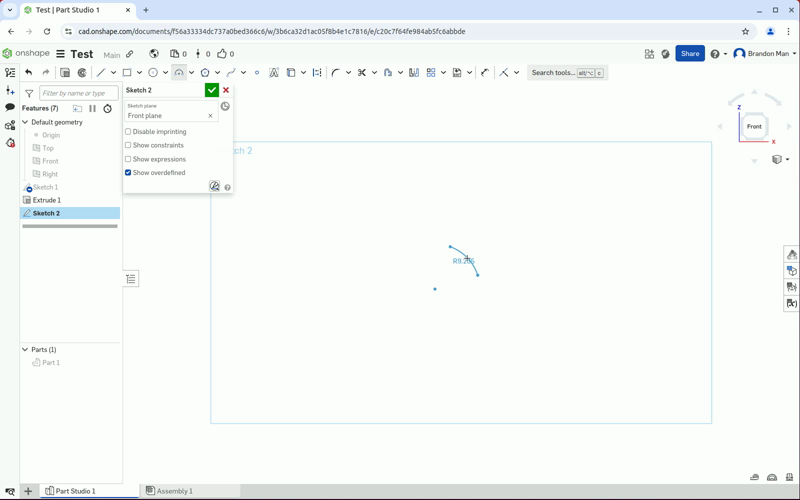
mouse_move(477, 275)
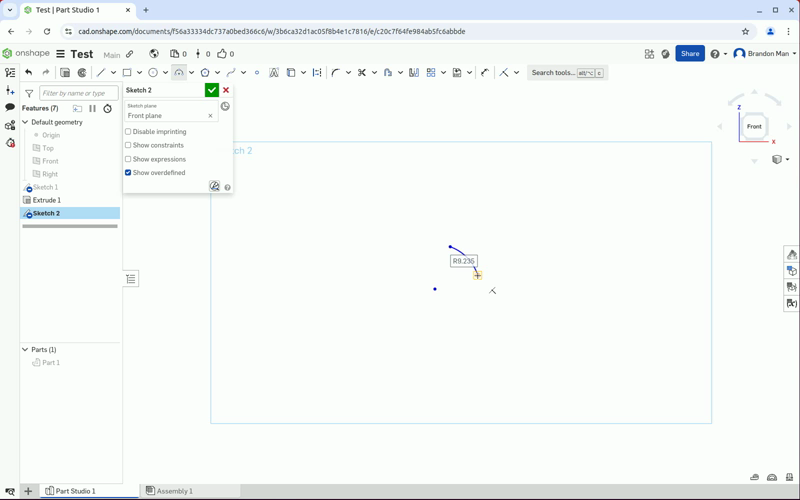
click(477, 275)
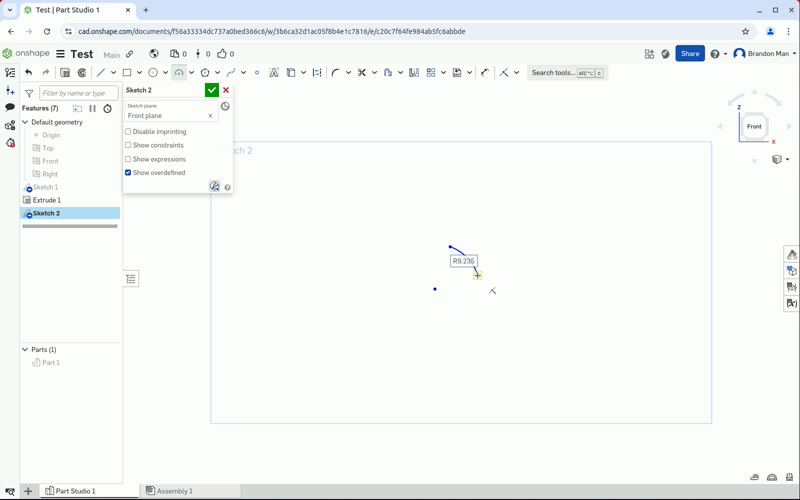
key_down(shift)
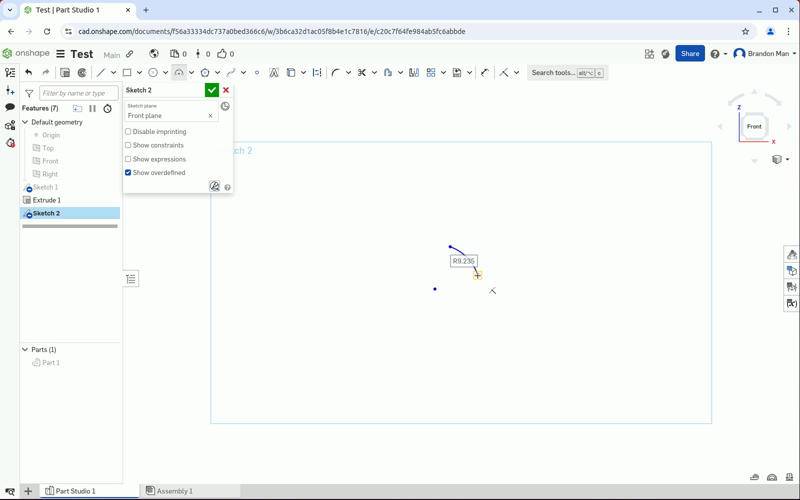
mouse_move(450, 187)
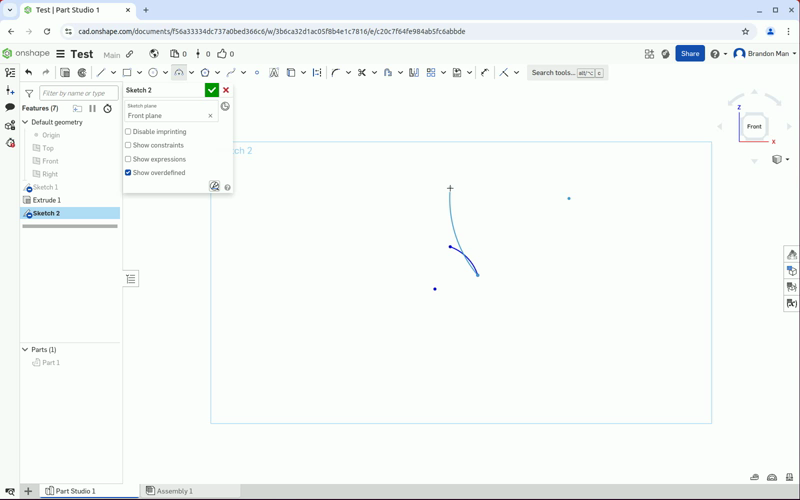
click(450, 187)
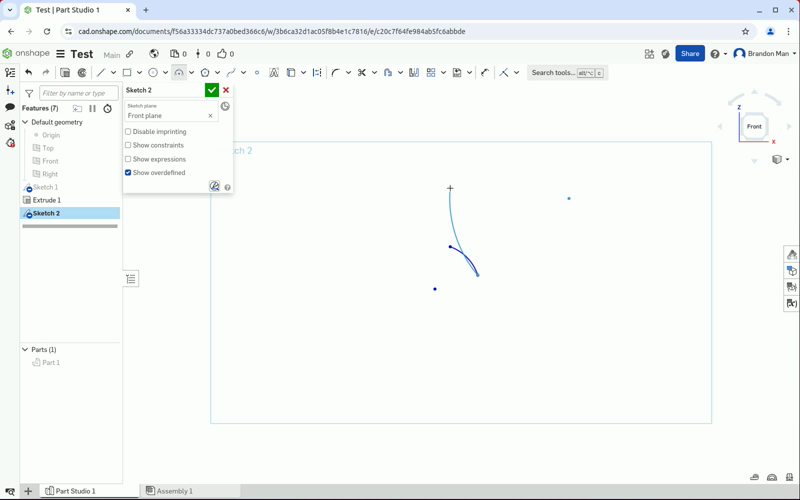
mouse_move(471, 228)
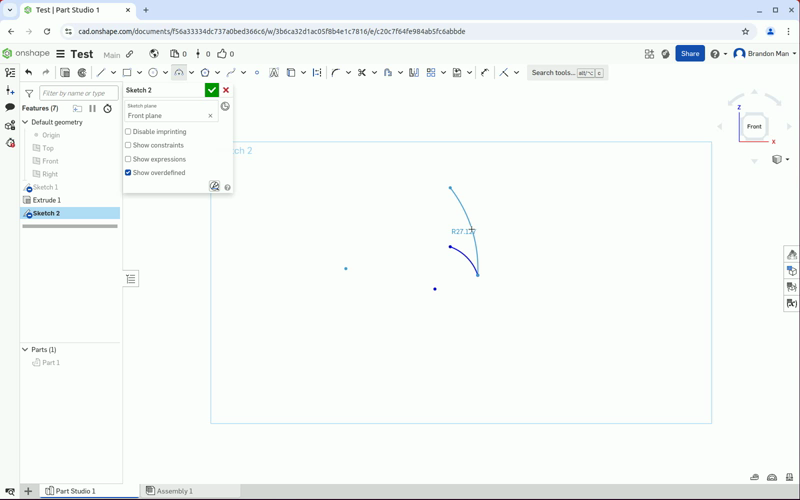
click(471, 228)
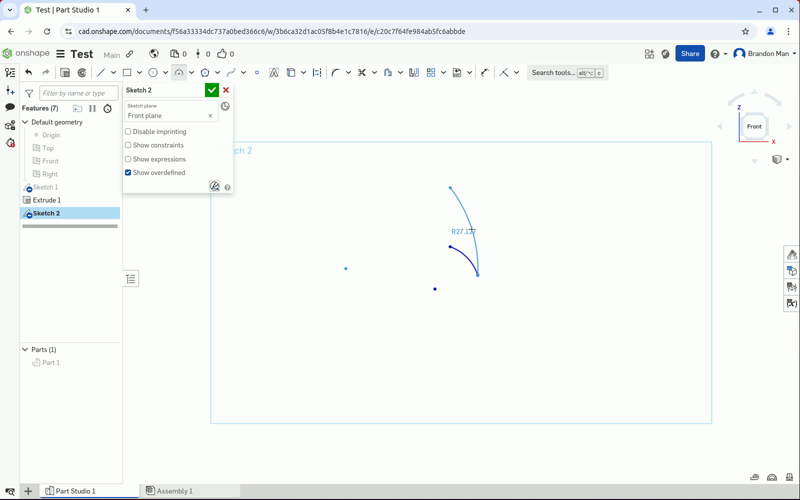
key_up(shift)
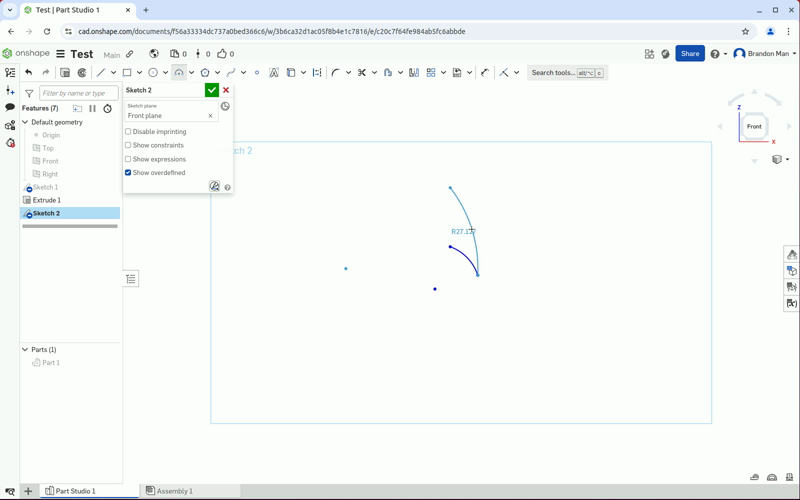
key(esc)
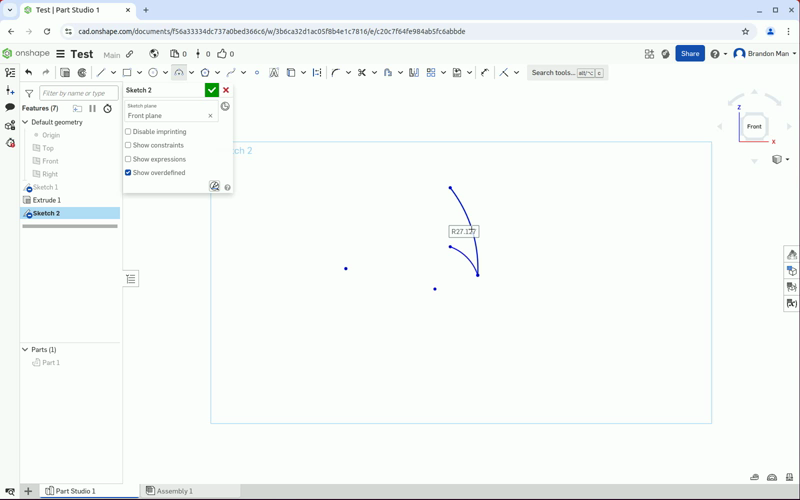
key(l)
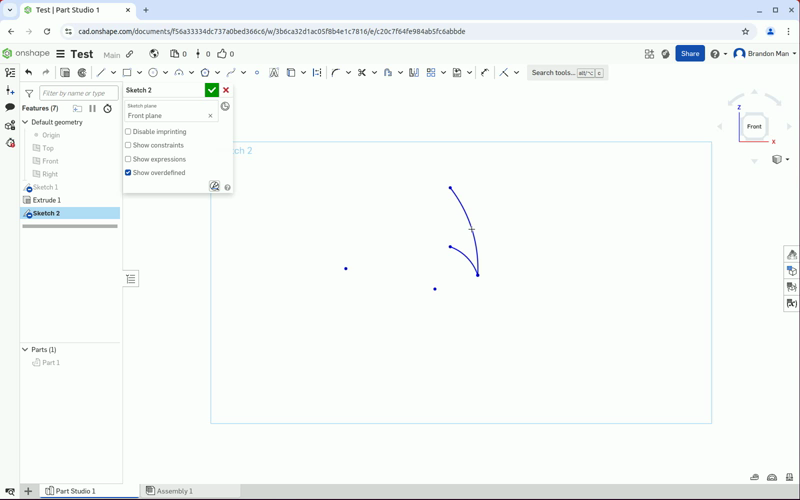
mouse_move(450, 187)
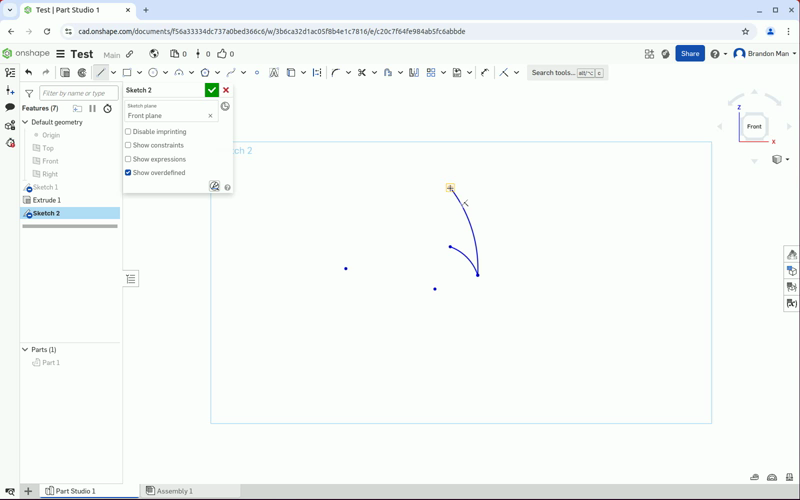
click(450, 187)
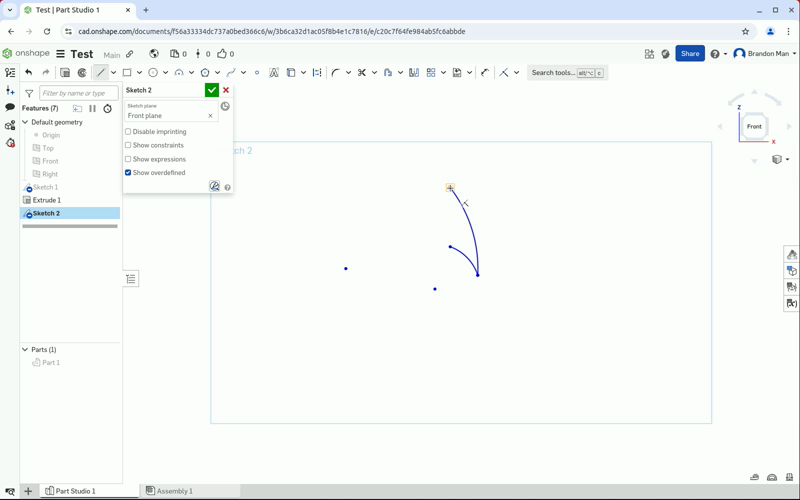
mouse_move(480, 187)
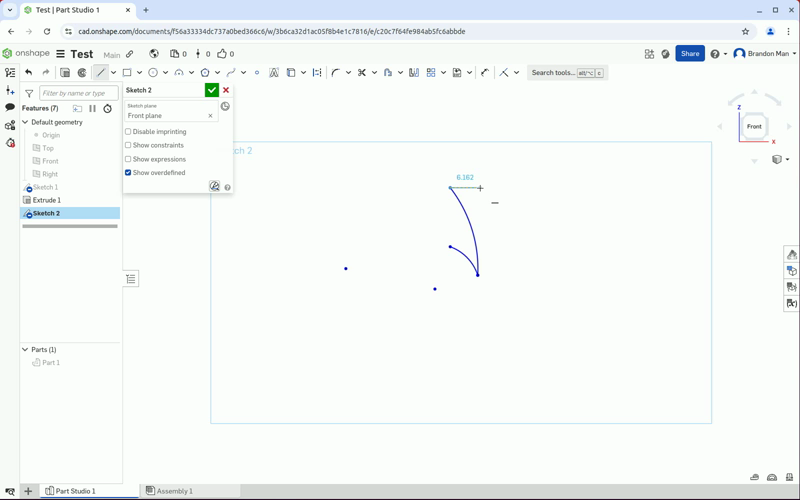
key_down(shift)
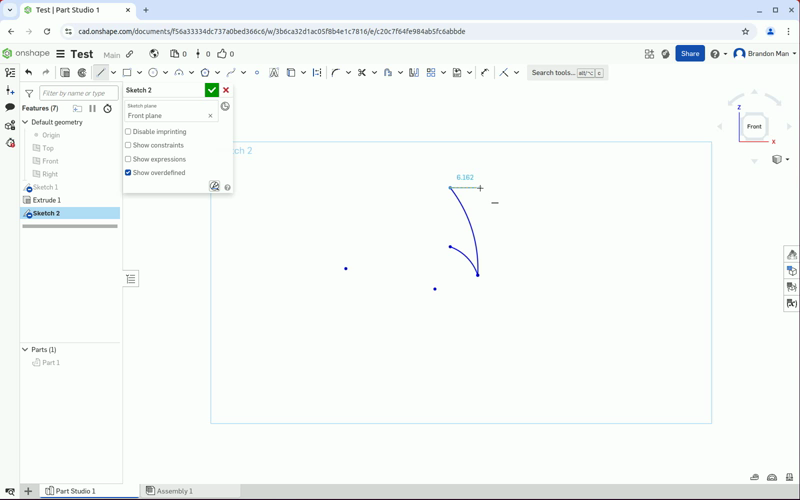
mouse_move(450, 246)
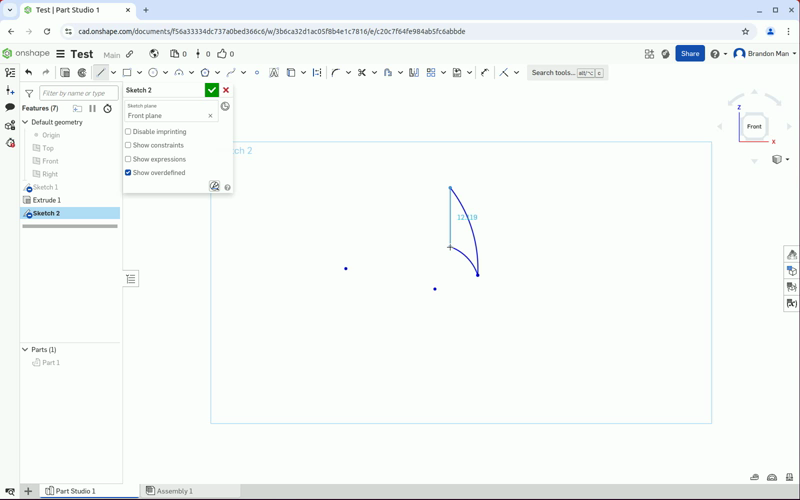
key_up(shift)
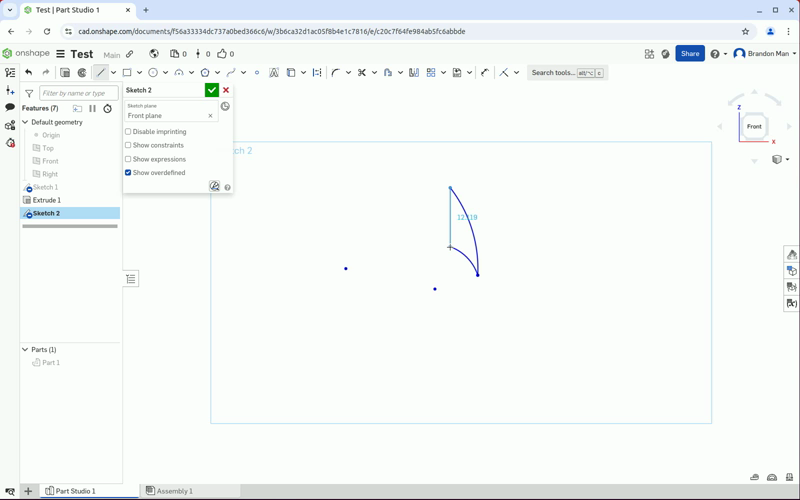
click(450, 246)
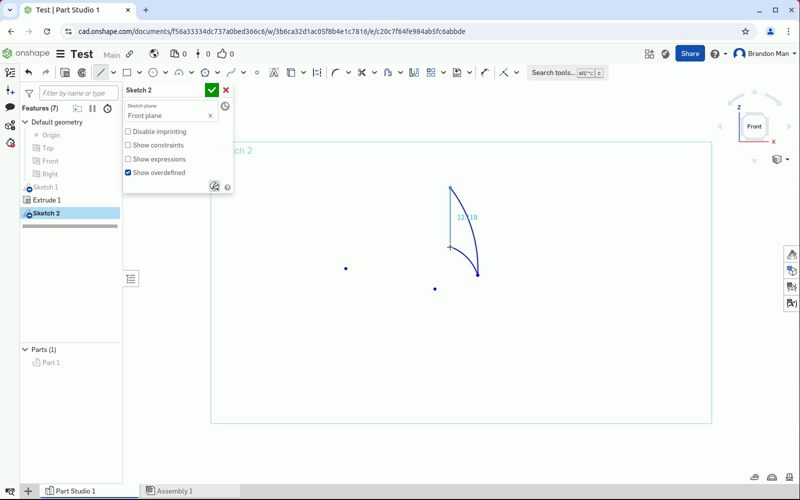
key(esc)
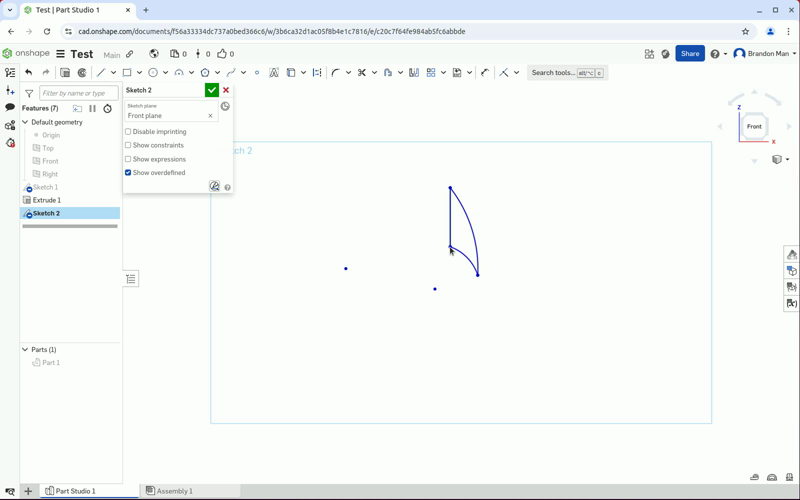
mouse_move(462, 242)
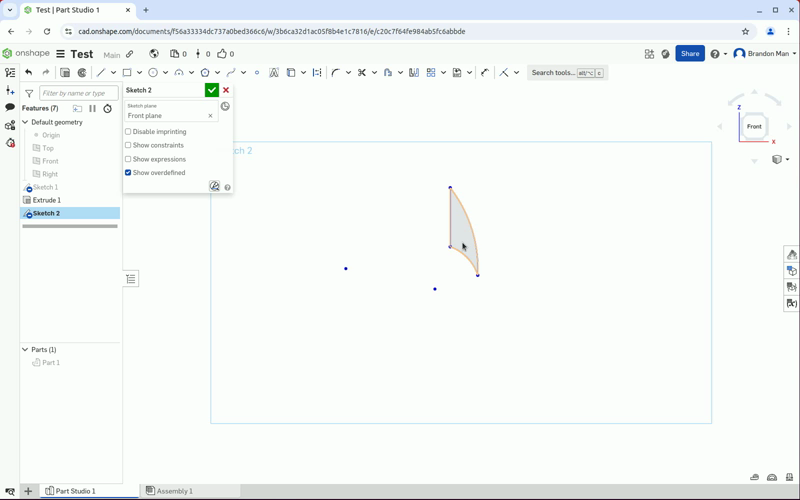
scroll(6)
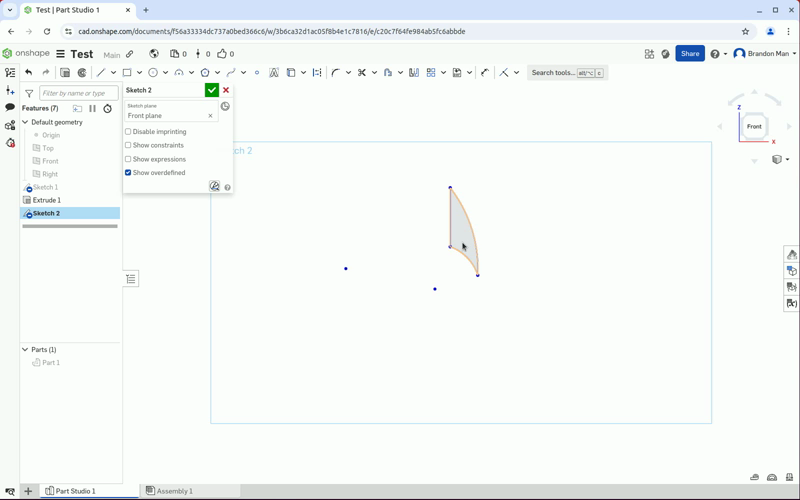
scroll(6)
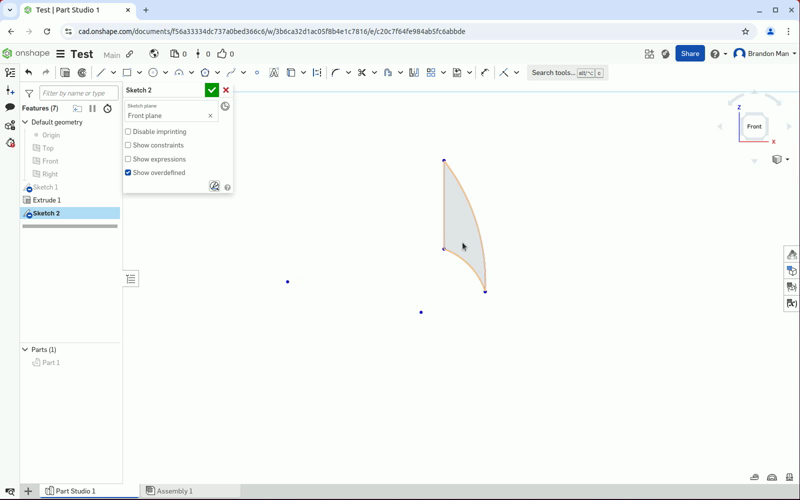
scroll(6)
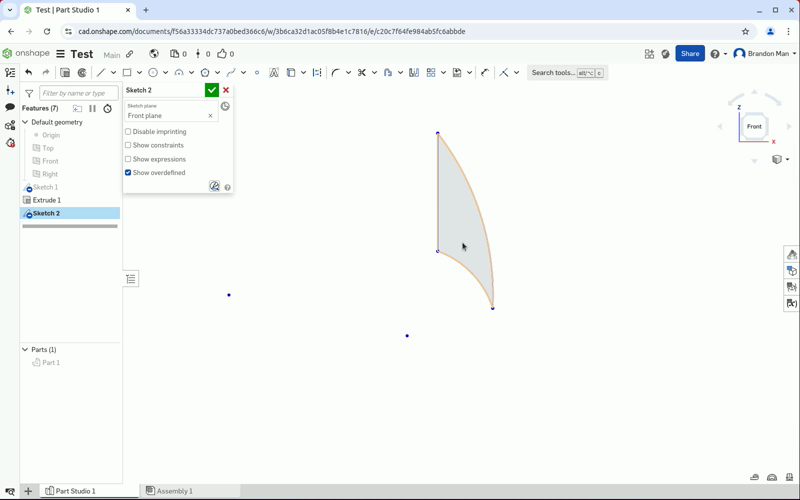
scroll(6)
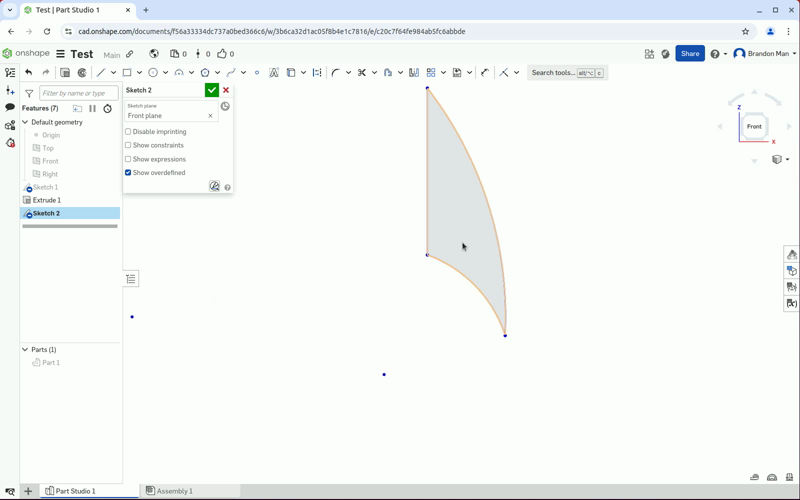
scroll(6)
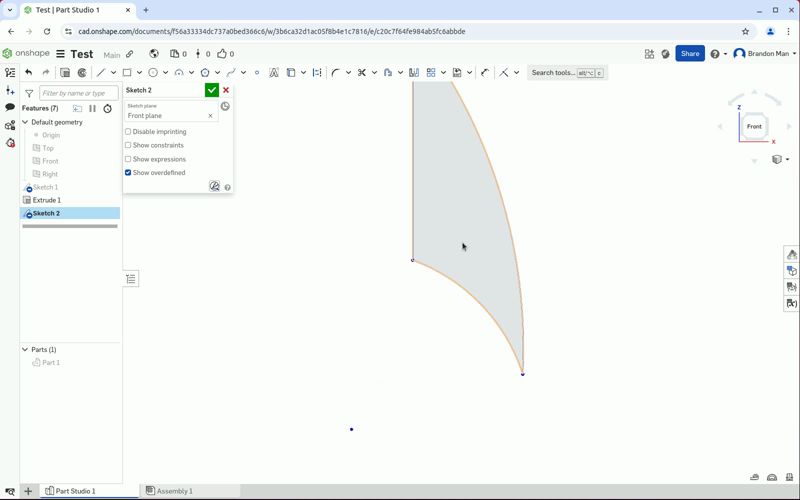
scroll(6)
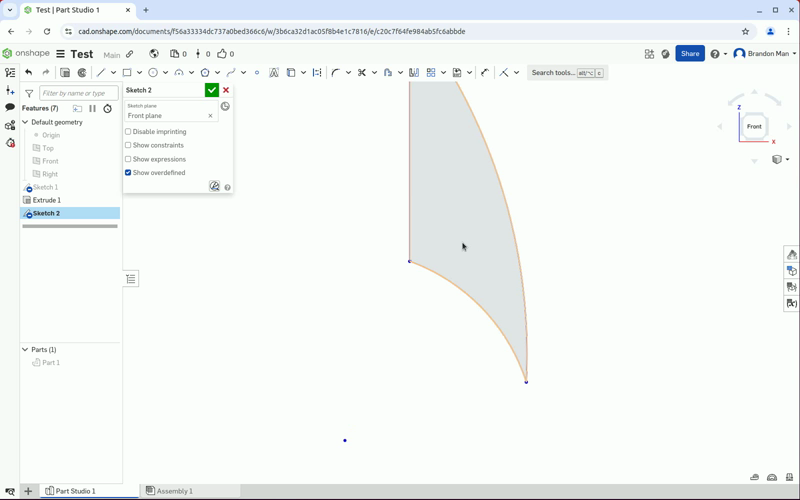
scroll(6)
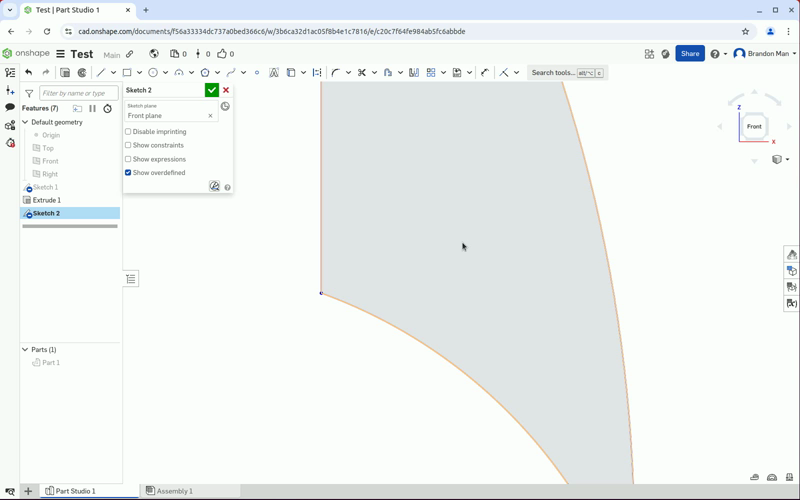
click(462, 242)
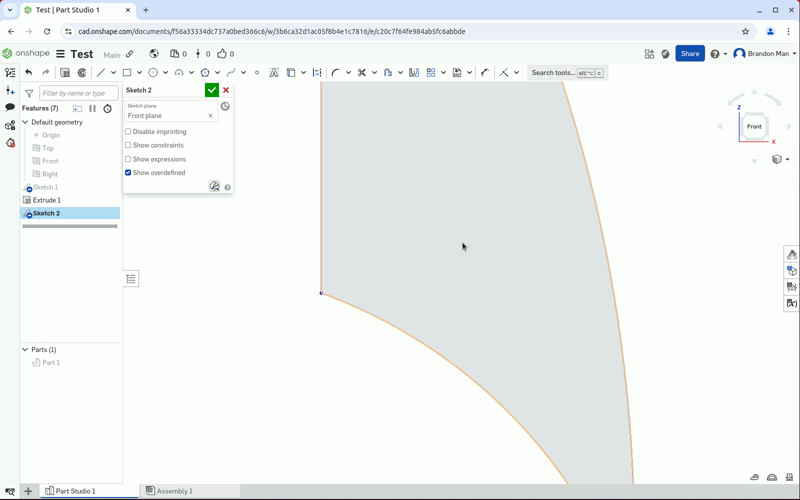
scroll(-6)
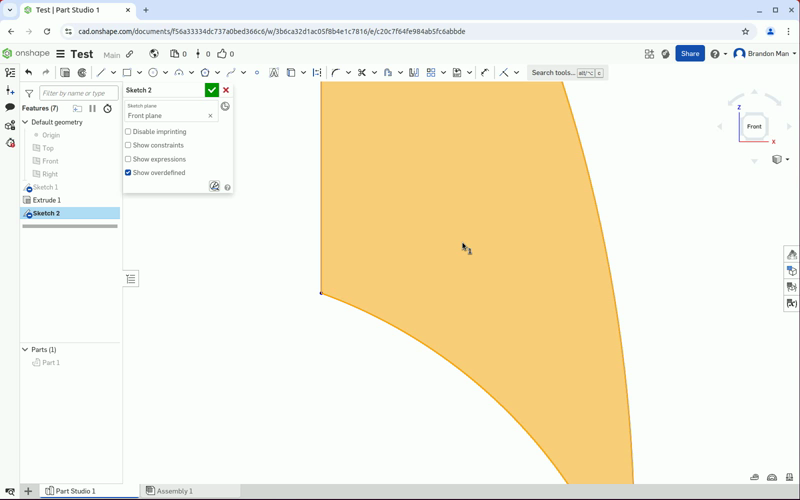
scroll(-6)
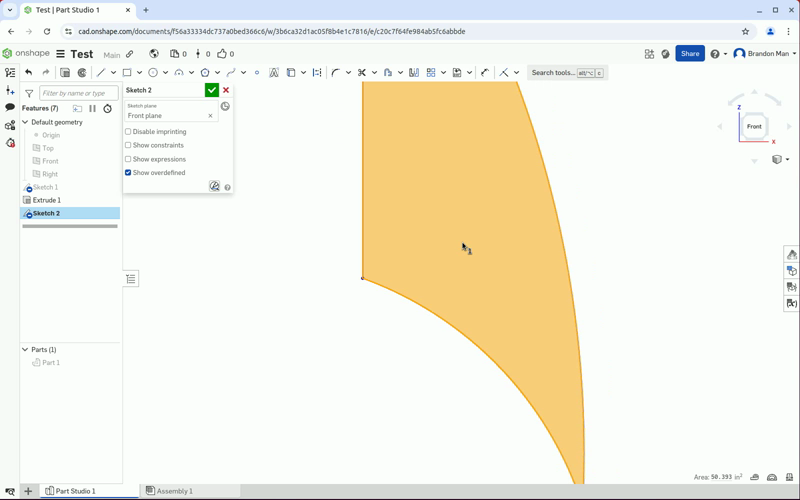
scroll(-6)
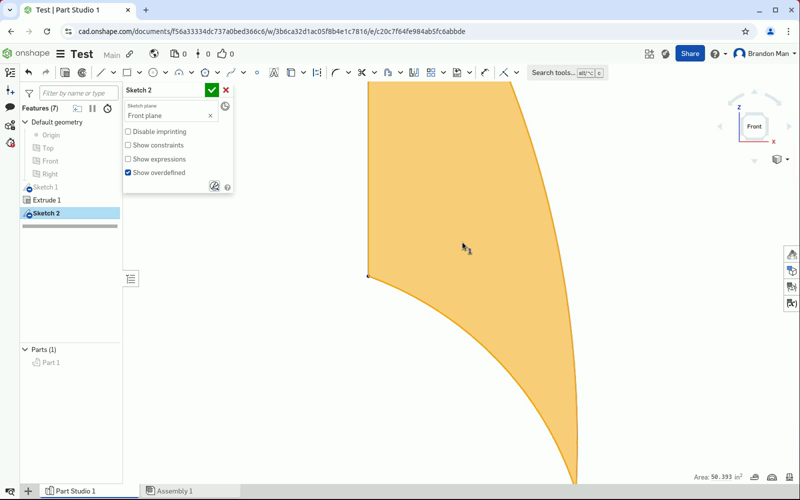
scroll(-6)
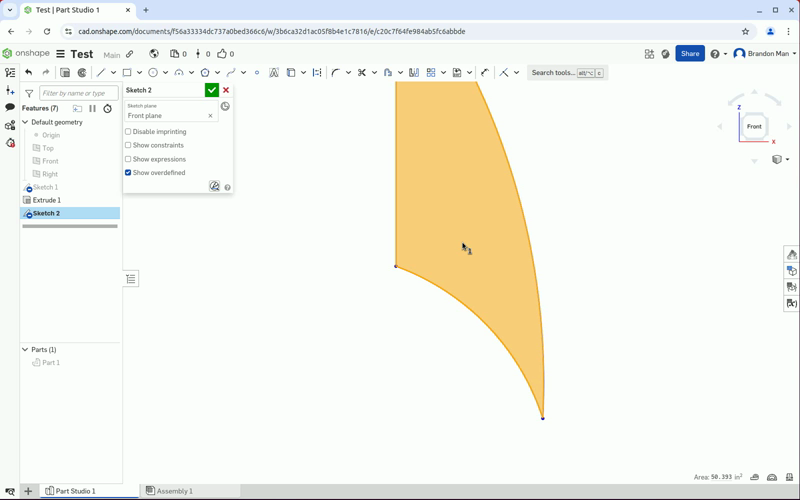
scroll(-6)
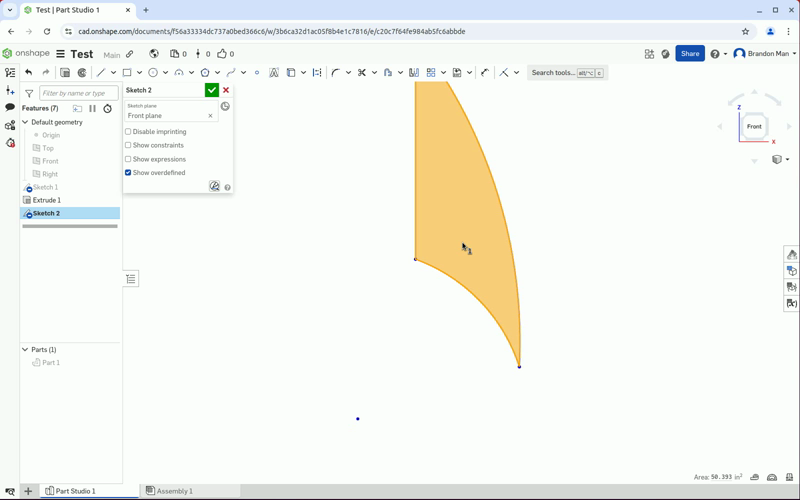
scroll(-6)
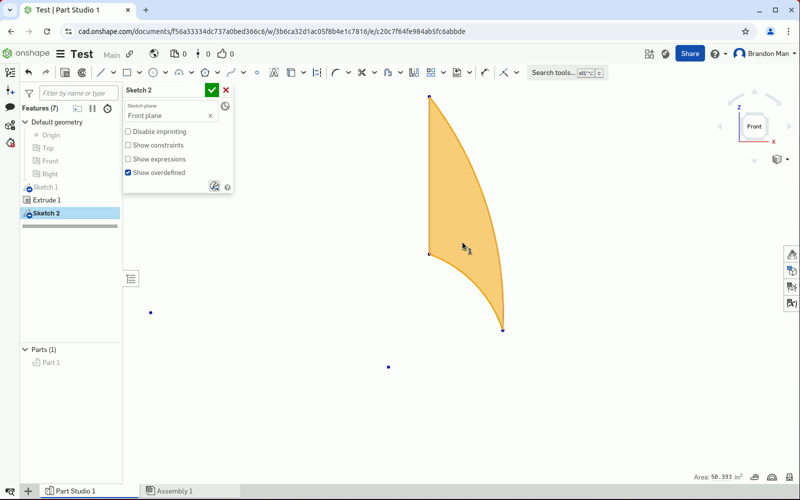
scroll(-6)
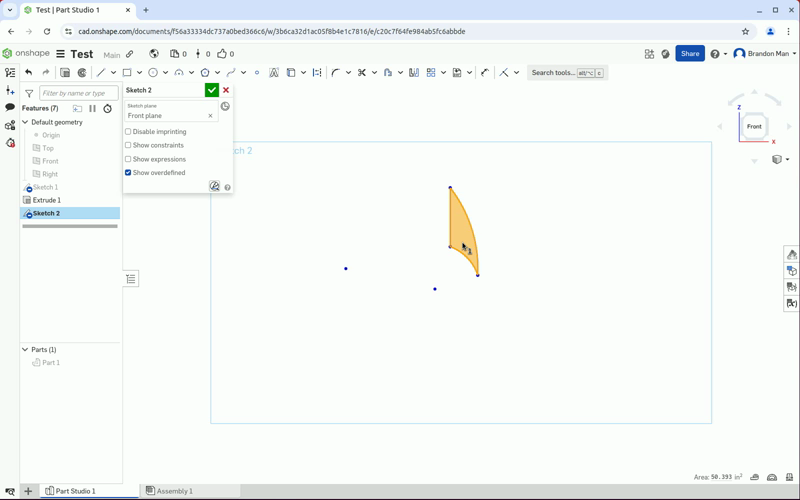
mouse_move(73, 352)
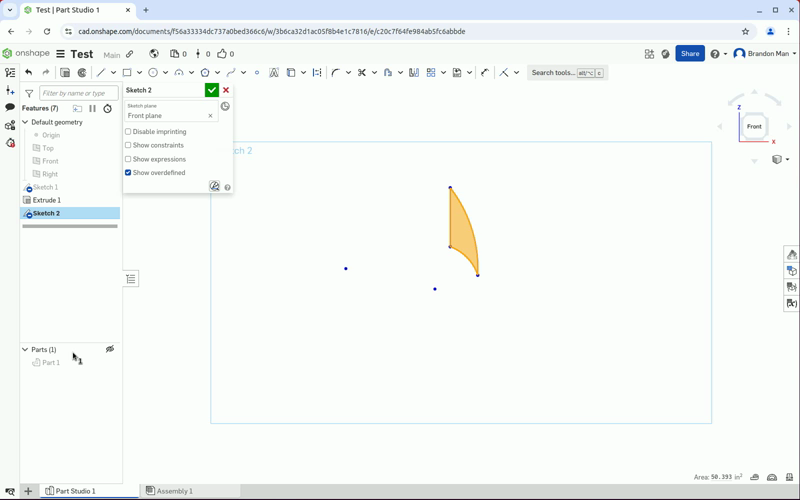
key(shift+y)
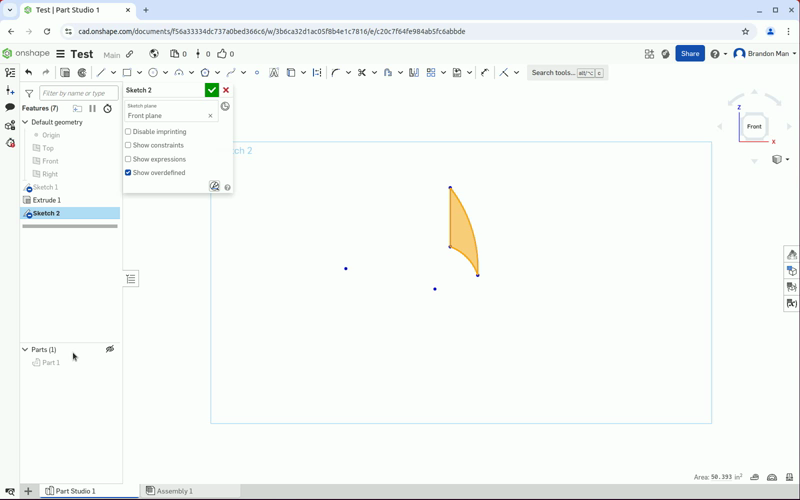
key(shift+e)
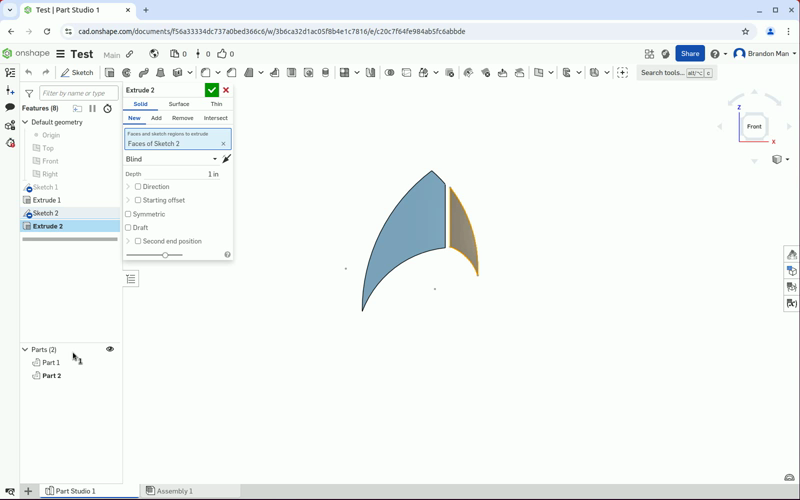
mouse_move(143, 106)
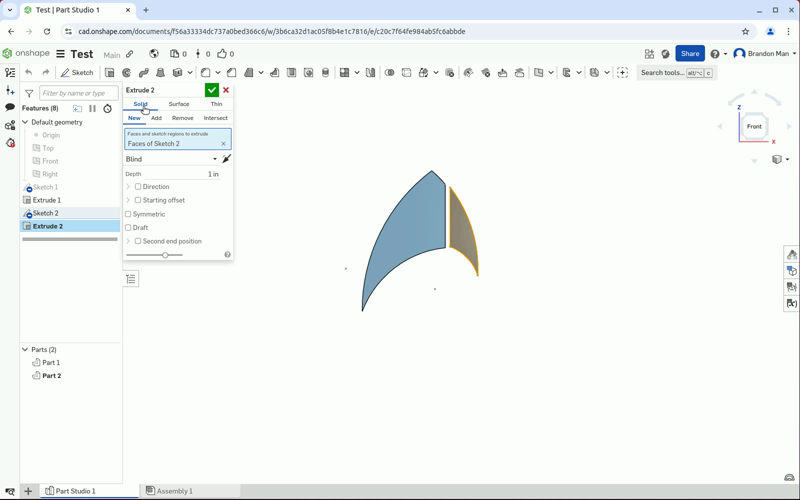
click(143, 106)
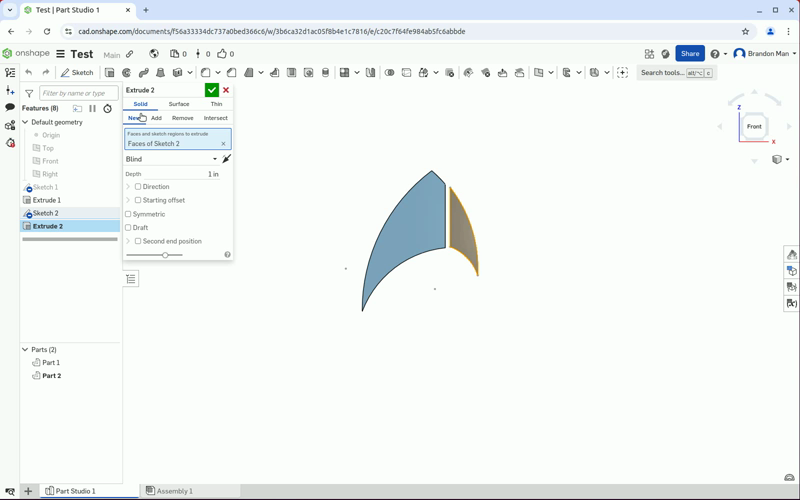
mouse_move(137, 120)
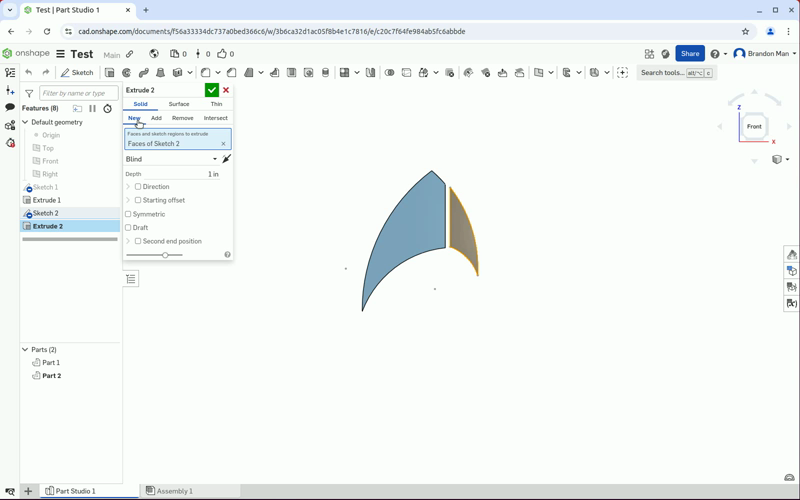
click(137, 120)
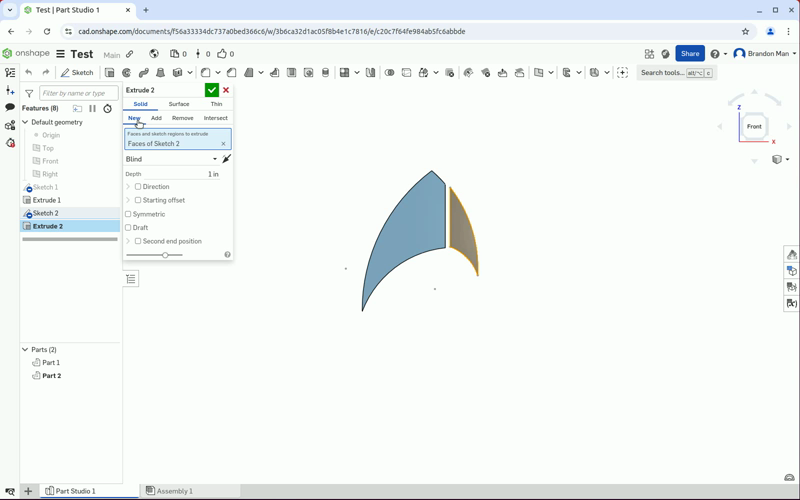
key(tab, 4)
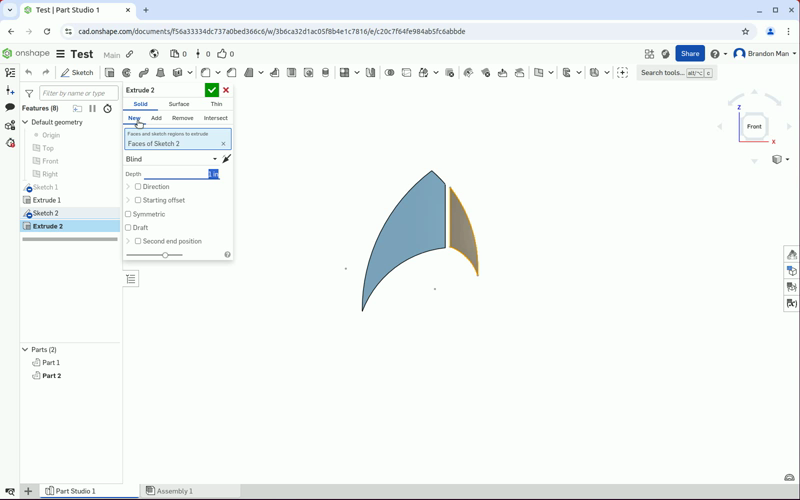
text(0.481)
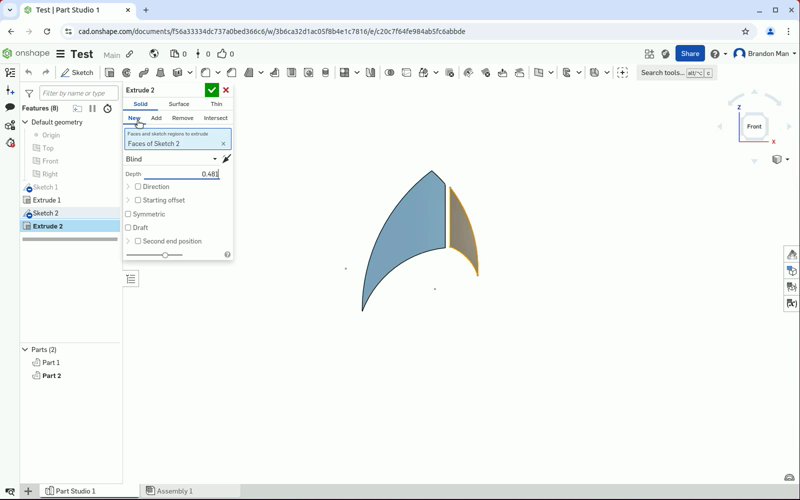
key(enter)
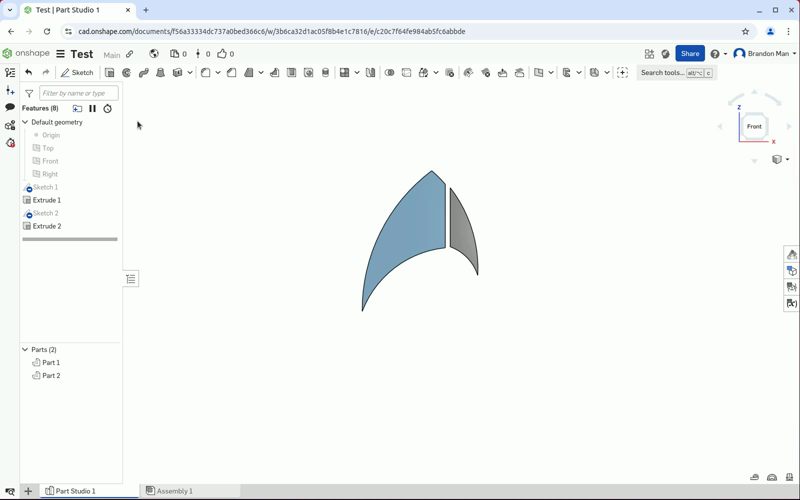
key(shift+h)
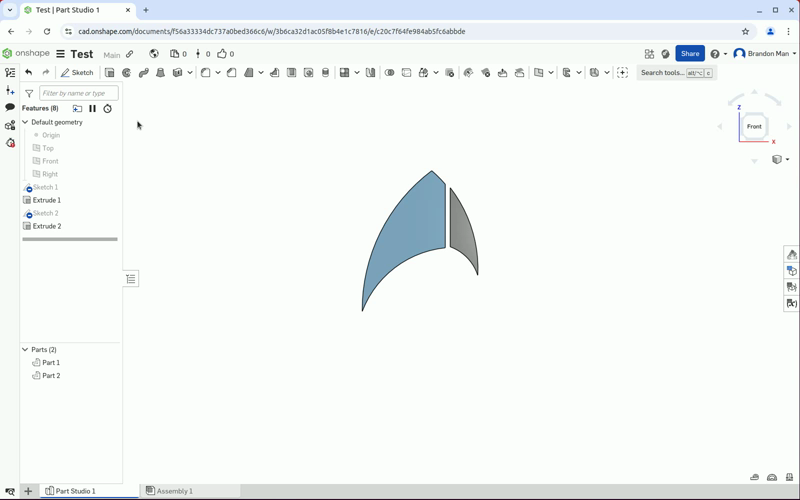
key(shift+h)
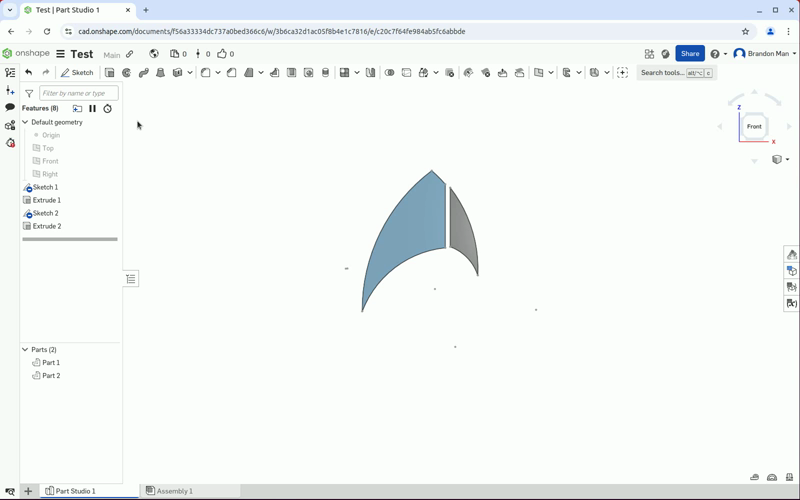
key(shift+7)
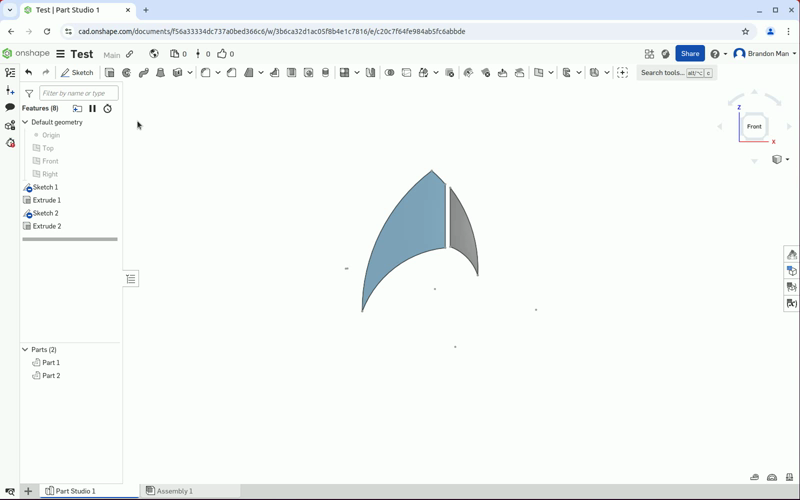
key(left, 2)
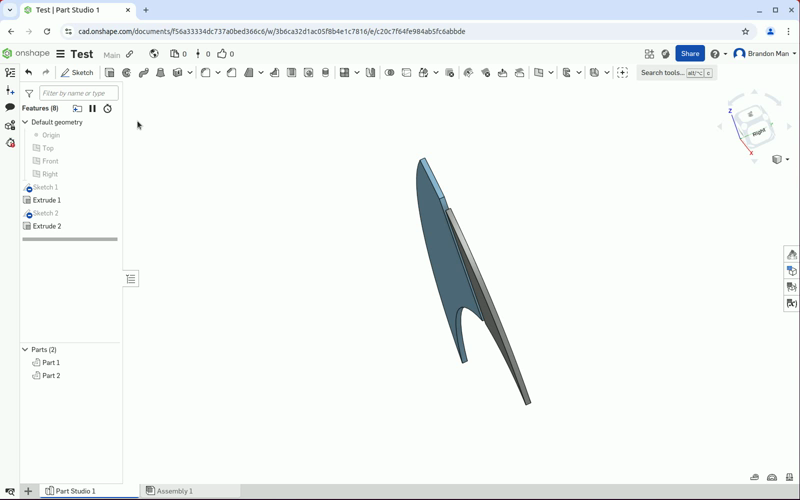
key(down, 2)
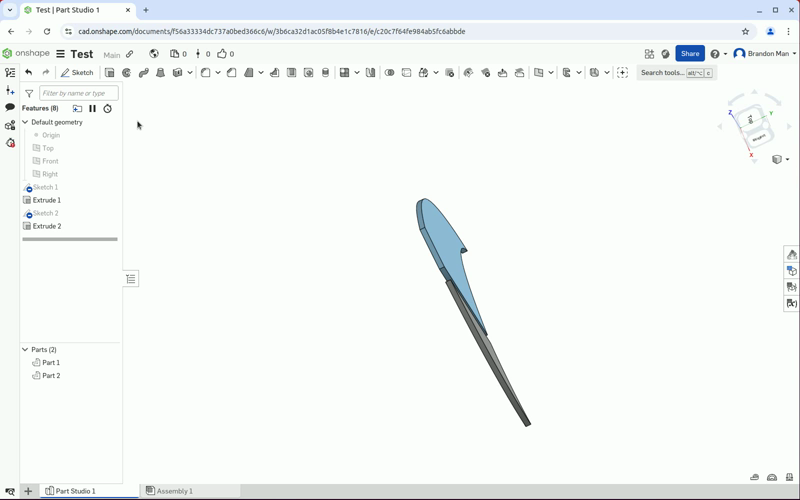
key(up, 2)
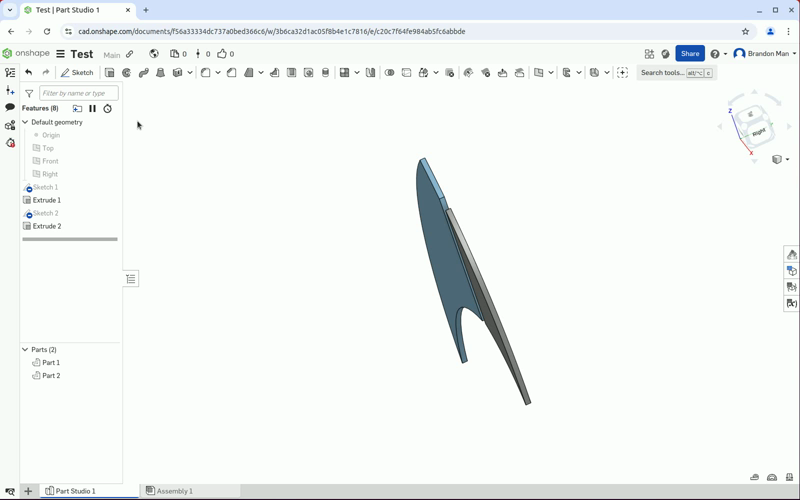
key(right, 2)
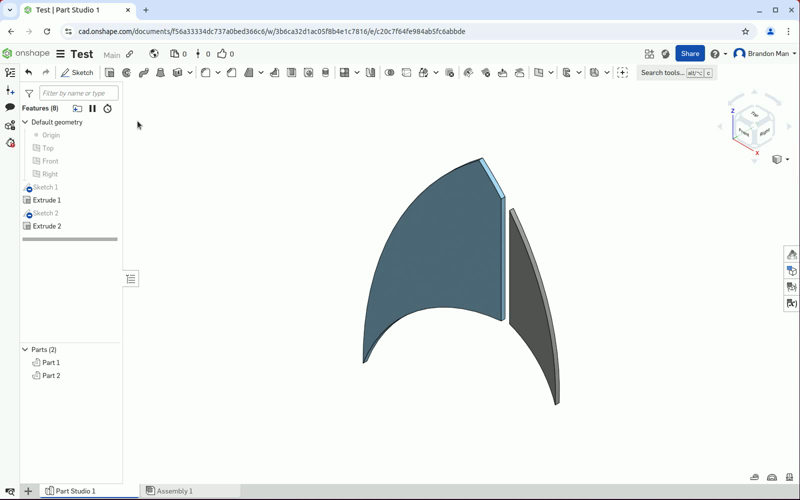
mouse_move(73, 189)
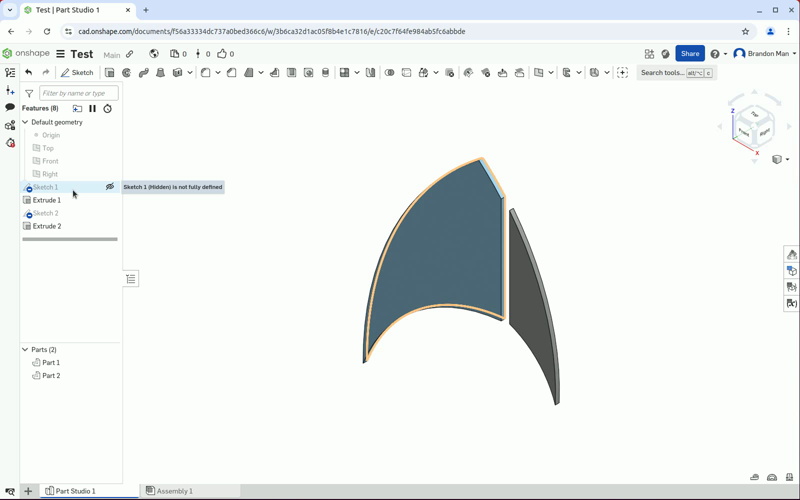
click(73, 189)